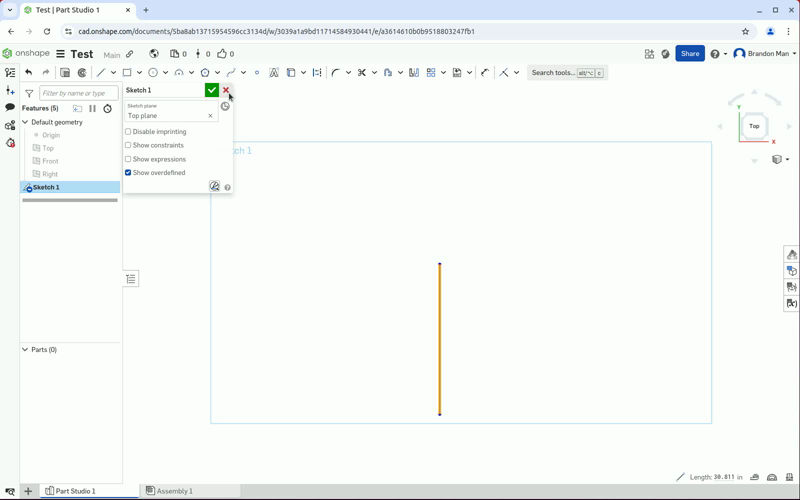
key(shift+h)
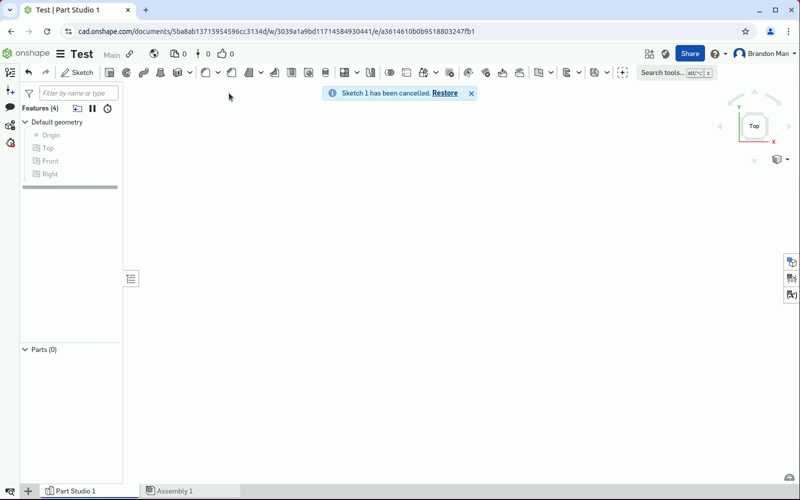
mouse_move(73, 352)
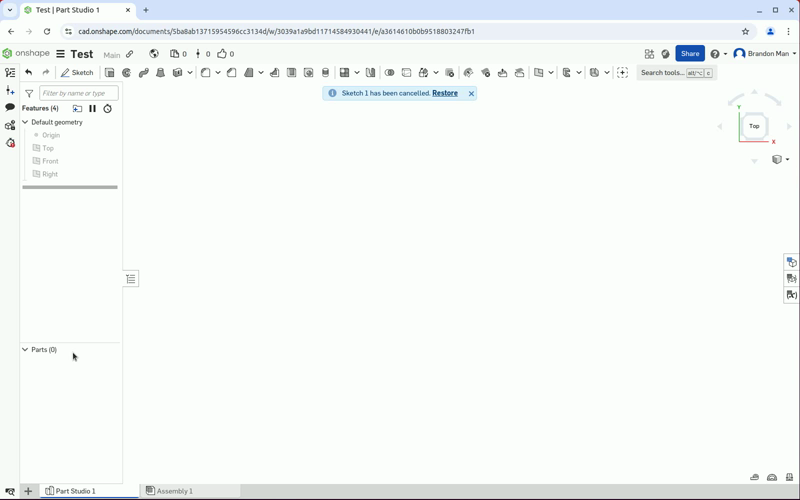
key(y)
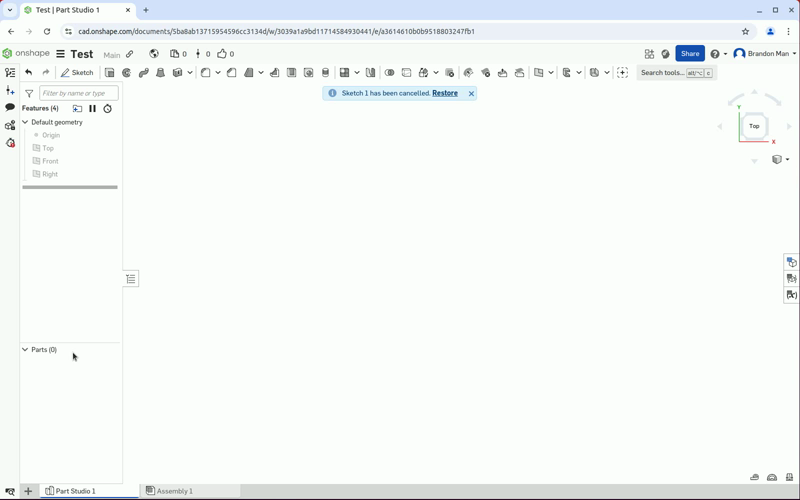
key(shift+p)
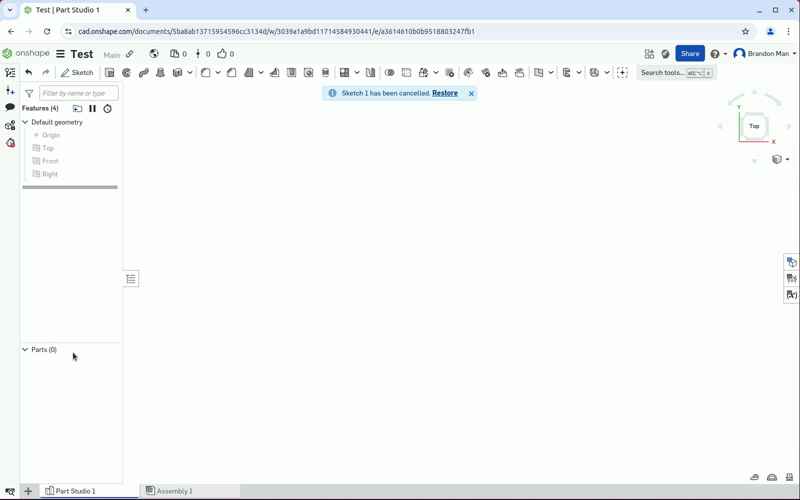
key(space)
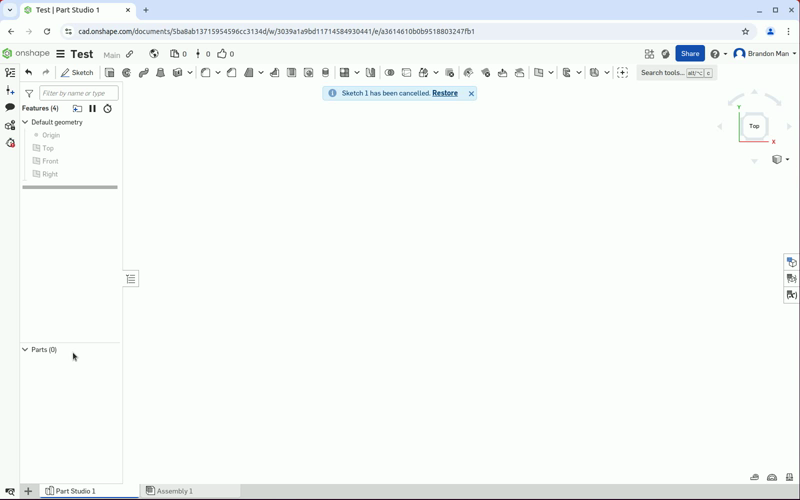
key_down(shift)
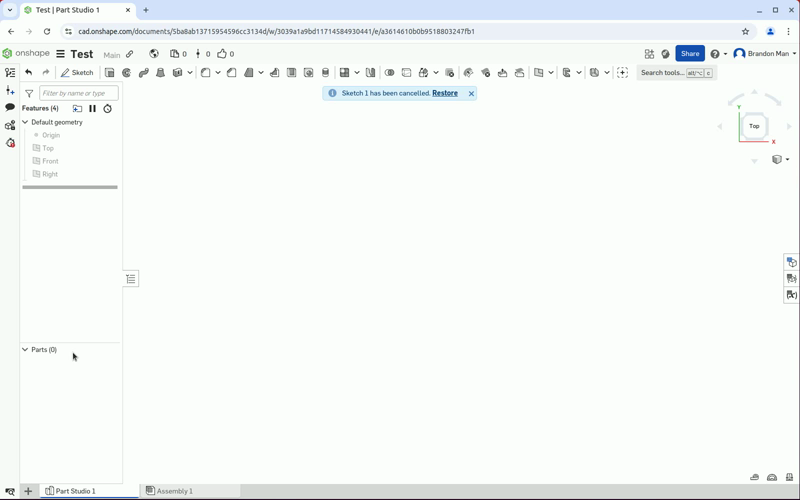
key(up)
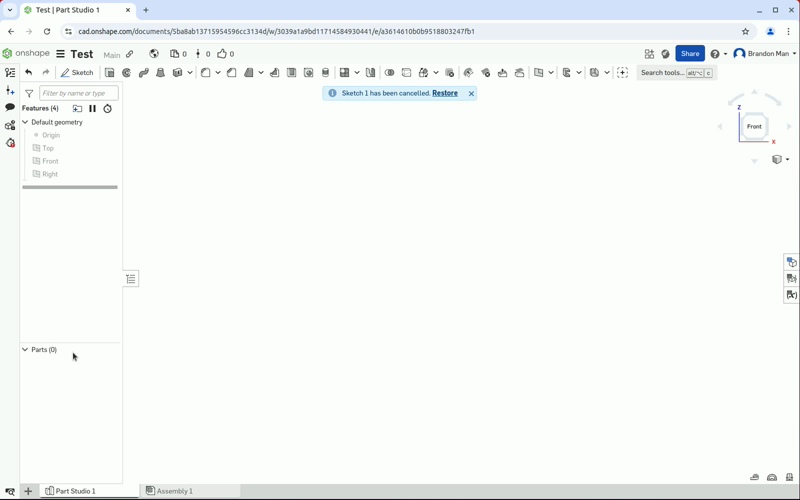
key_up(shift)
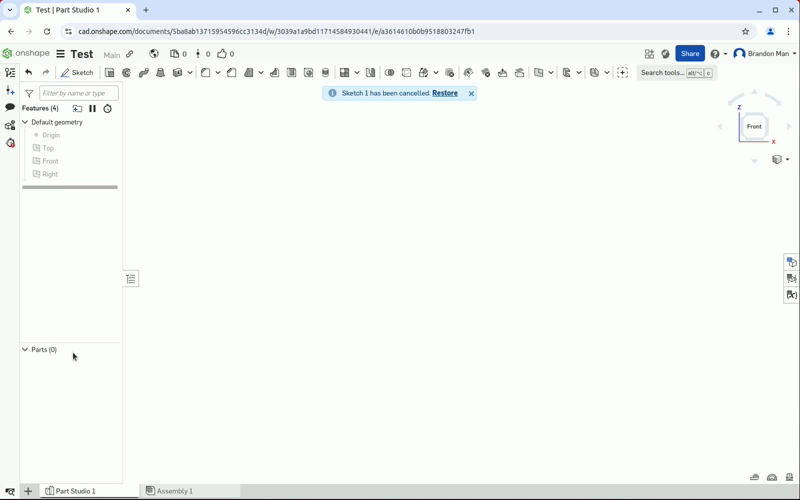
mouse_move(73, 352)
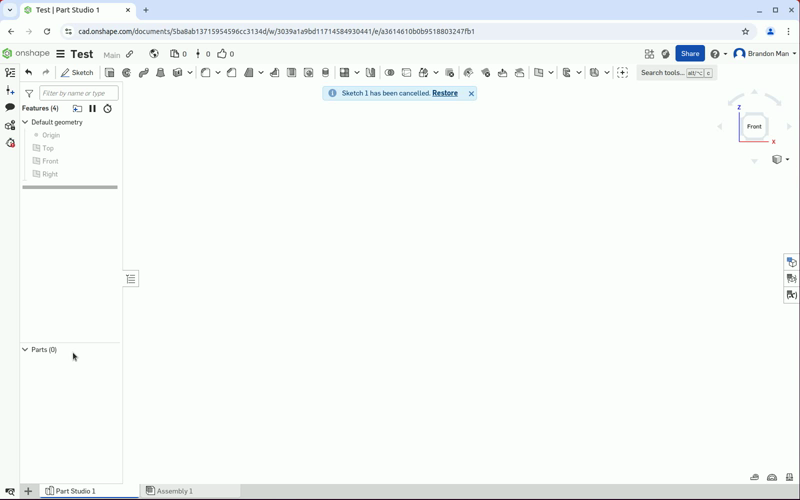
key(shift+y)
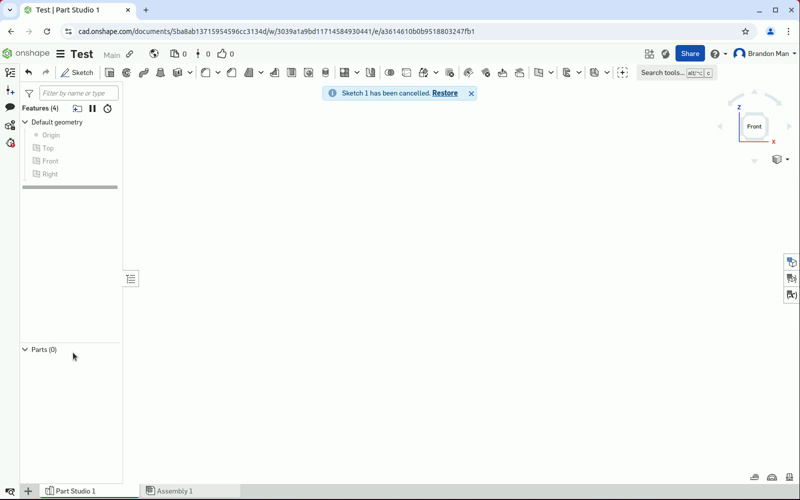
key(shift+s)
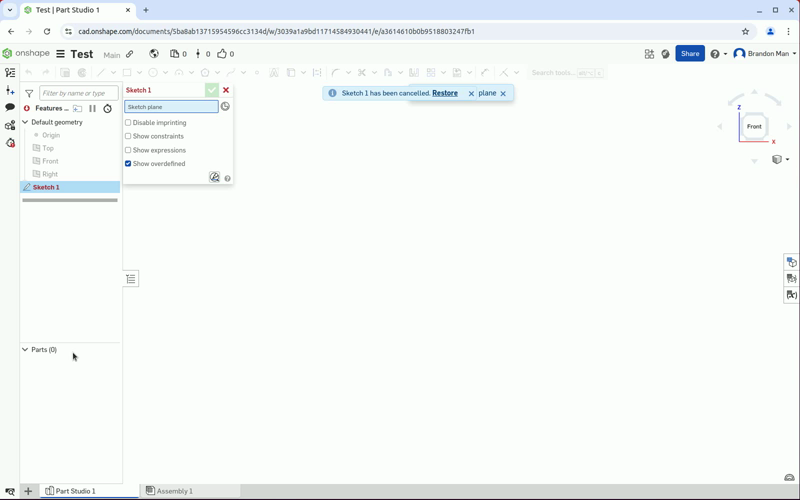
mouse_move(73, 163)
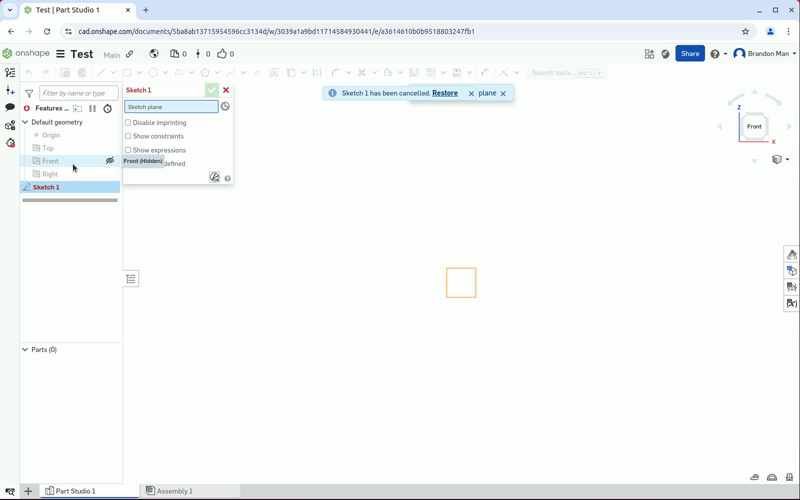
click(73, 163)
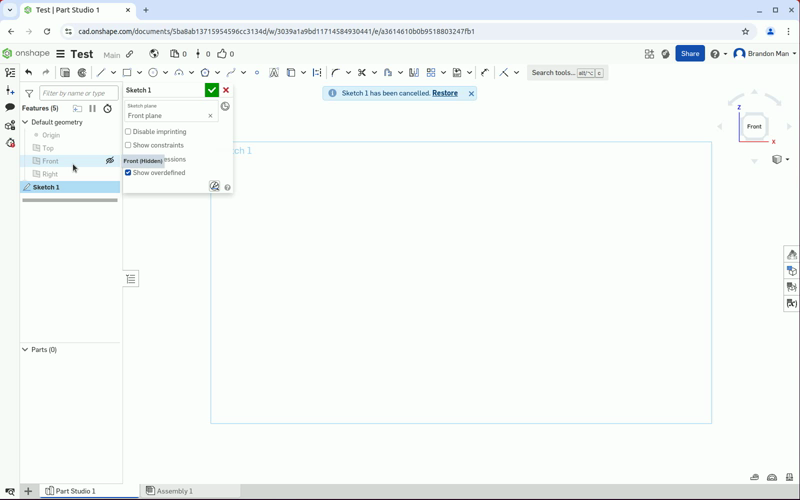
mouse_move(73, 352)
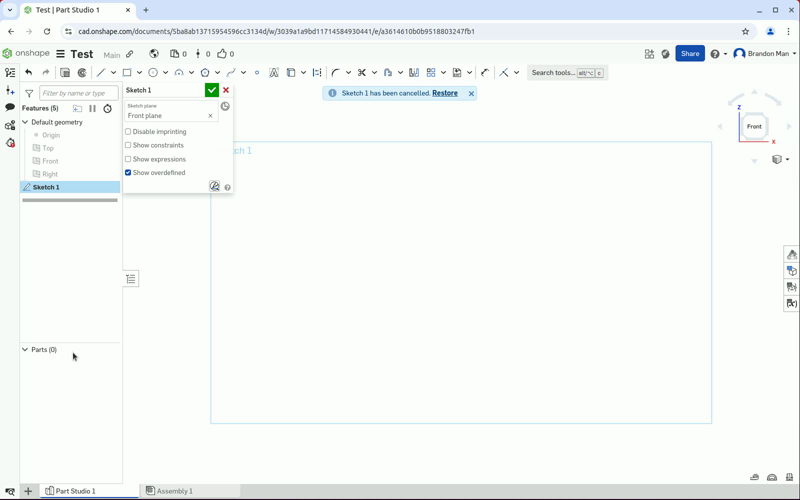
key(y)
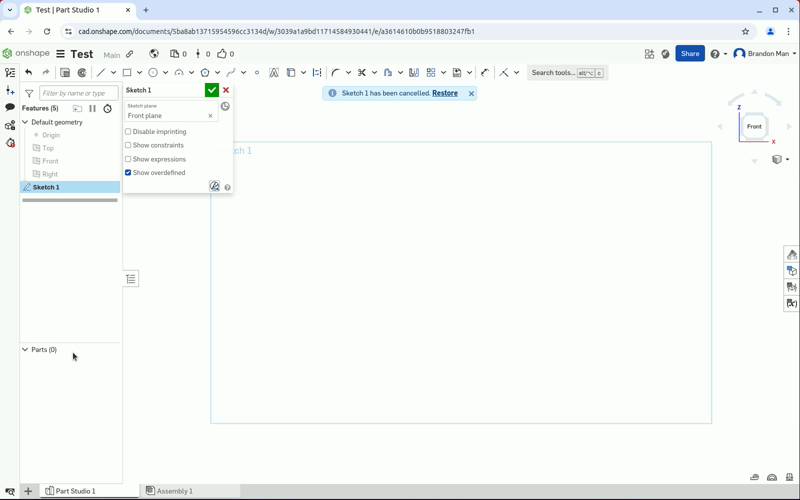
key(l)
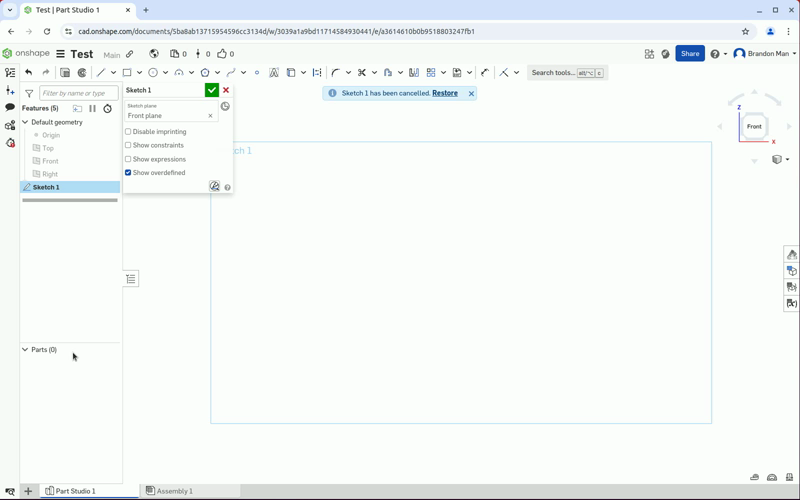
key_down(shift)
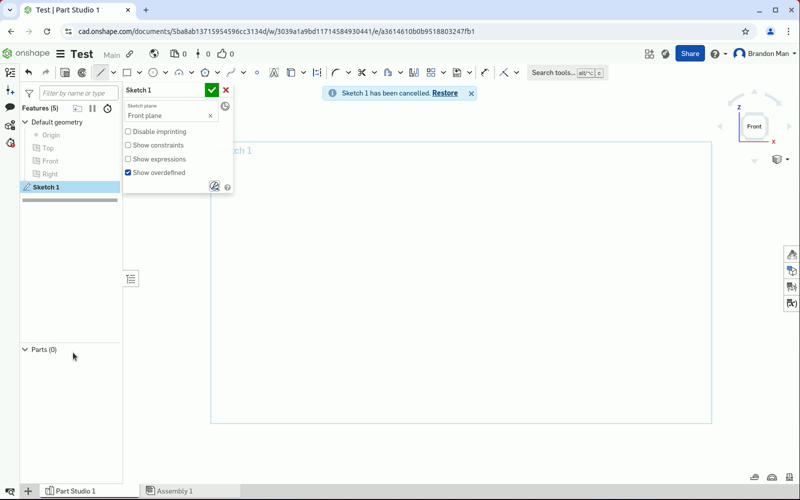
mouse_move(348, 297)
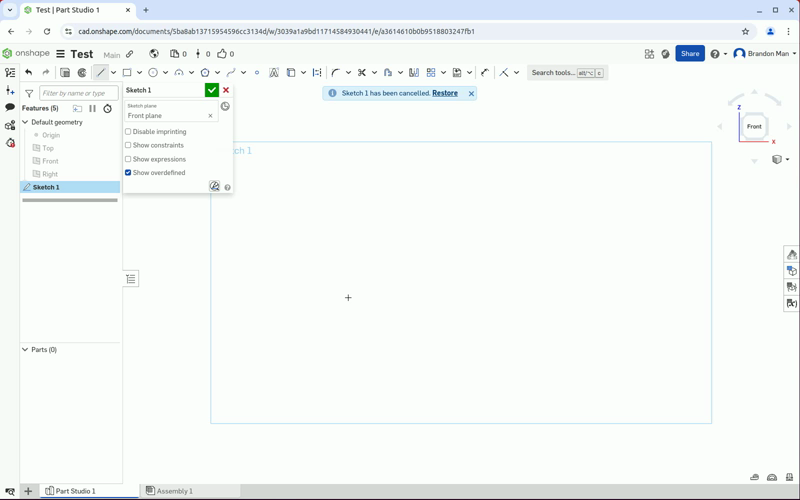
click(348, 297)
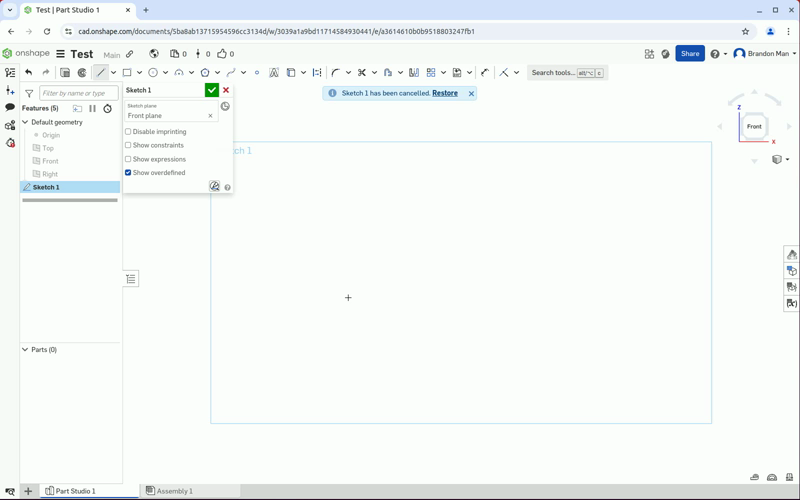
key_up(shift)
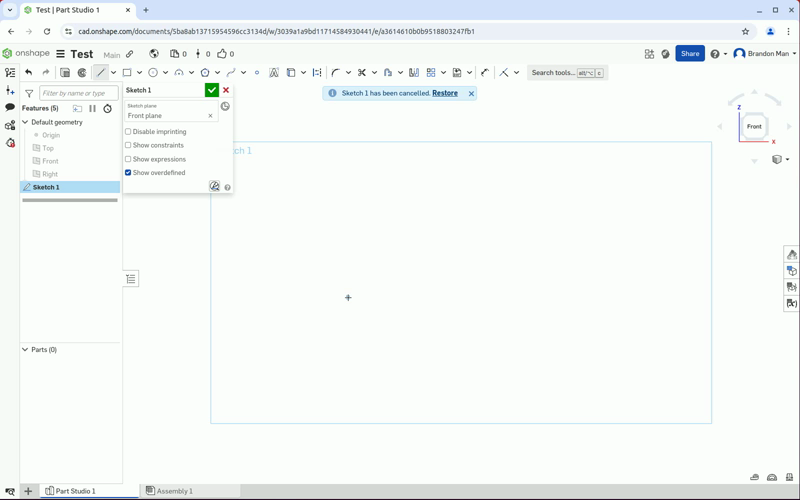
key_down(shift)
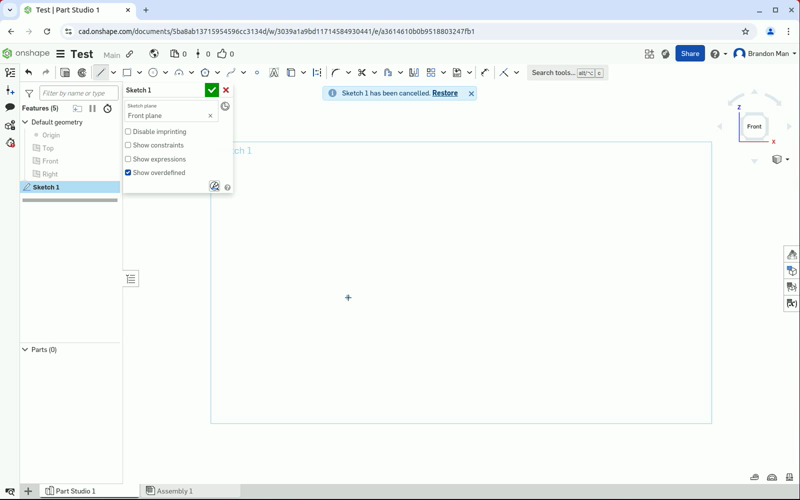
mouse_move(572, 297)
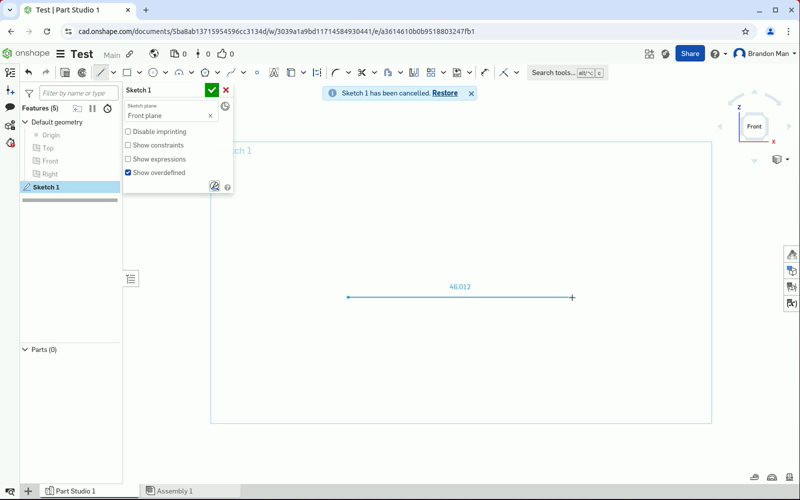
click(572, 297)
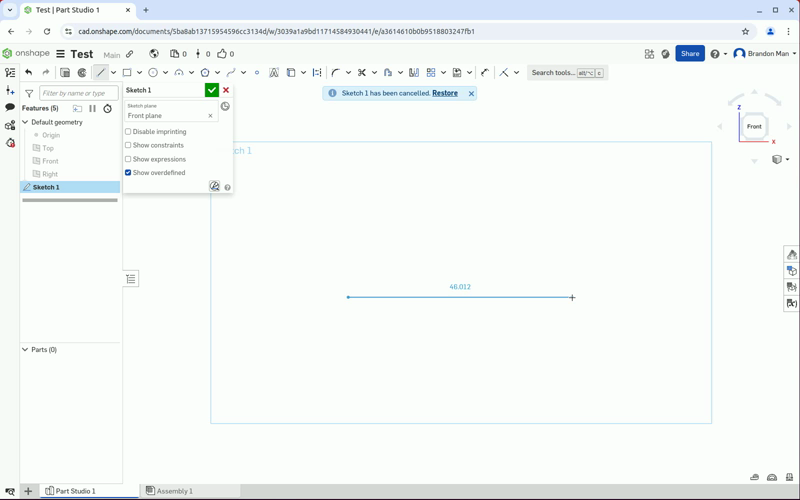
key_up(shift)
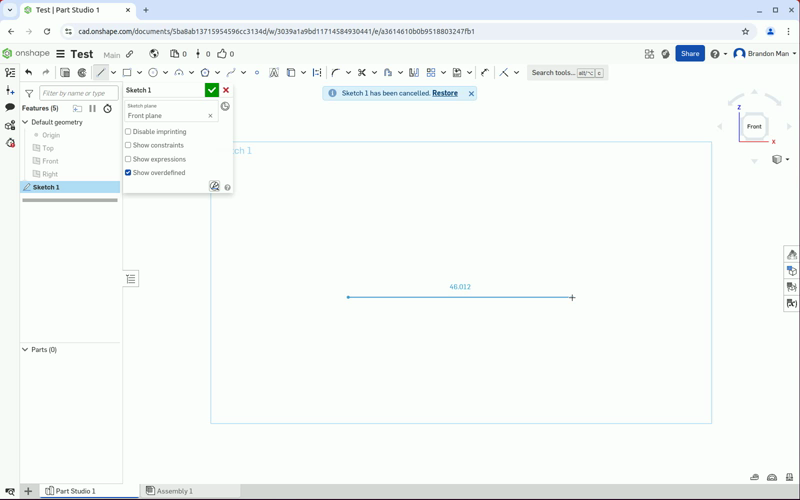
key_down(shift)
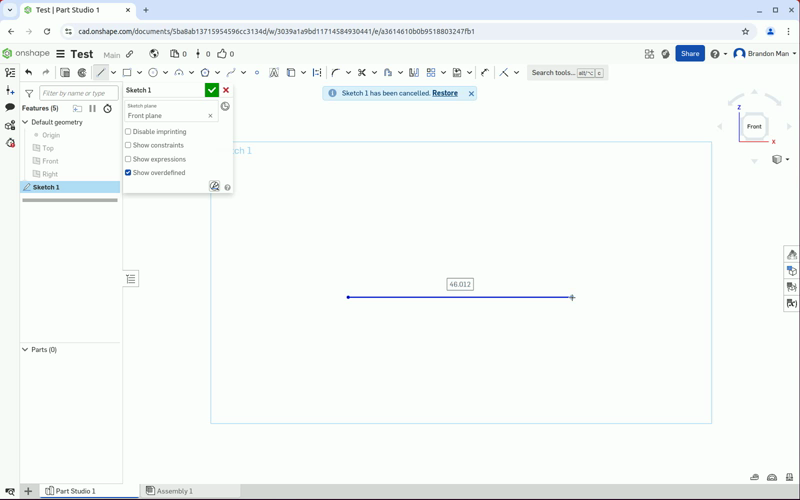
mouse_move(589, 297)
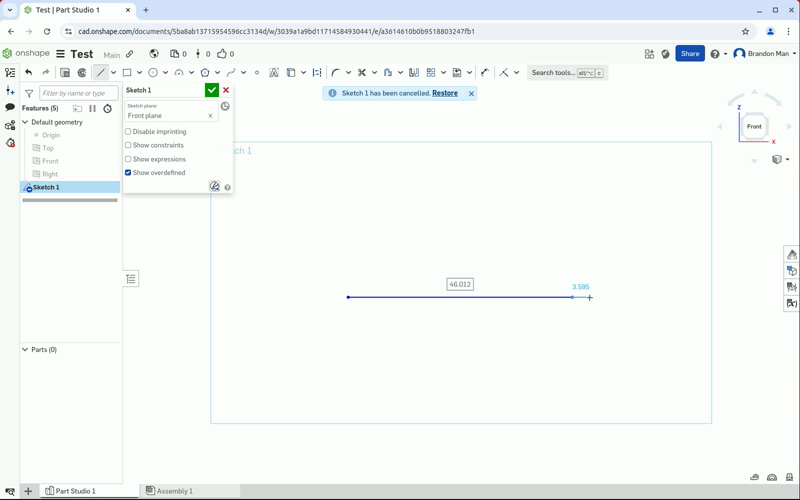
mouse_move(572, 268)
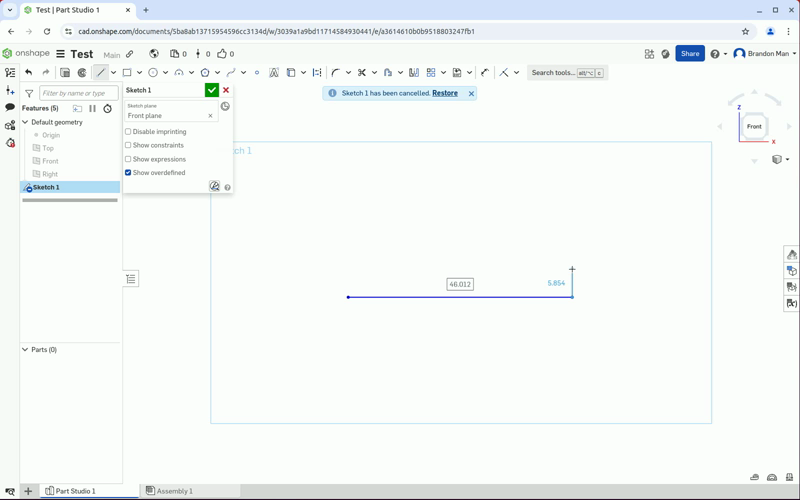
click(572, 268)
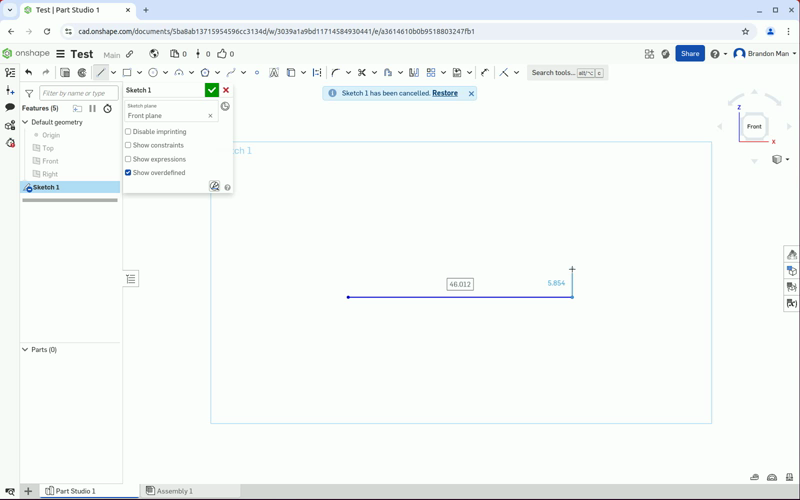
key_up(shift)
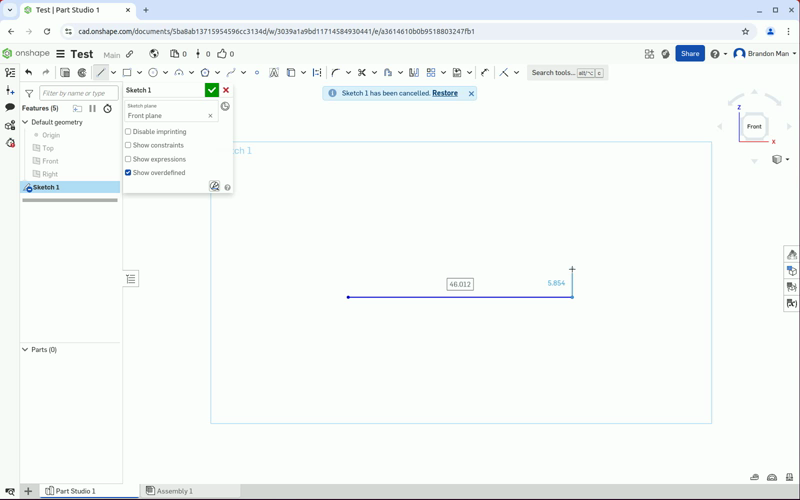
key_down(shift)
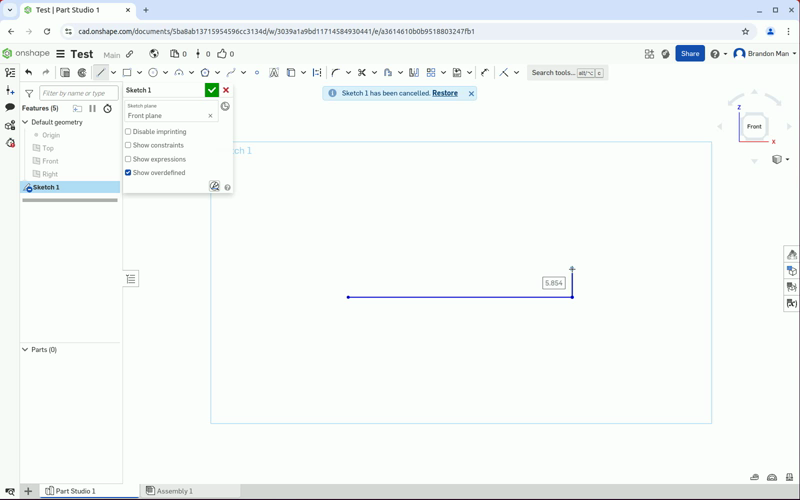
mouse_move(348, 268)
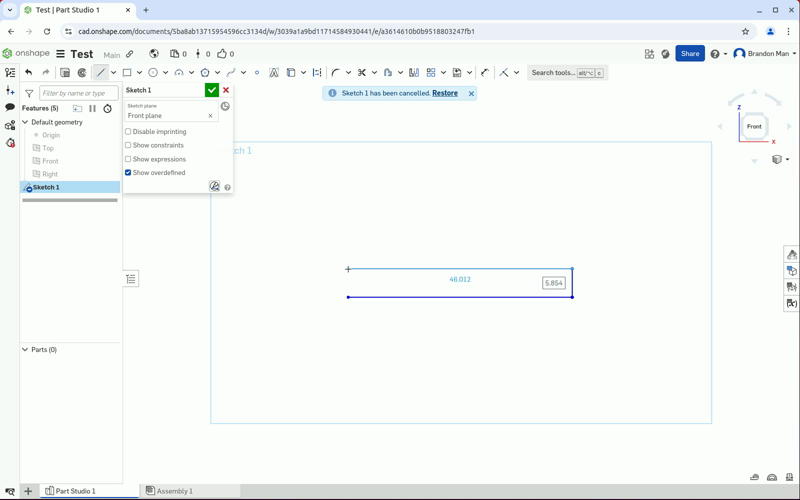
click(348, 268)
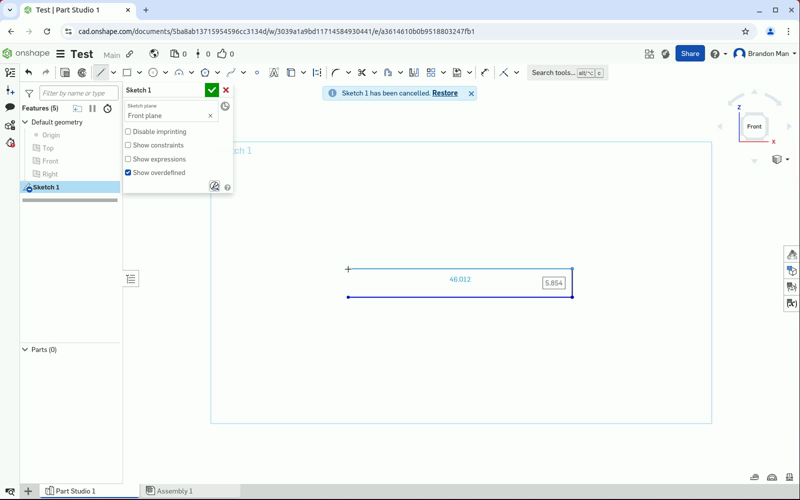
key_up(shift)
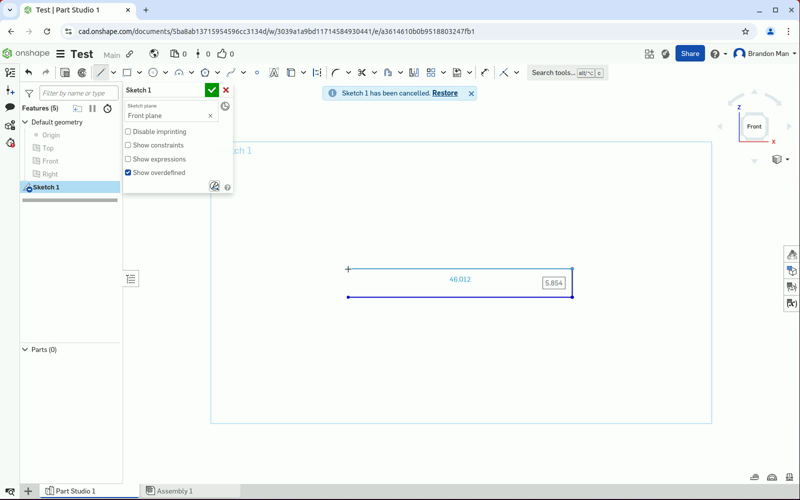
mouse_move(378, 268)
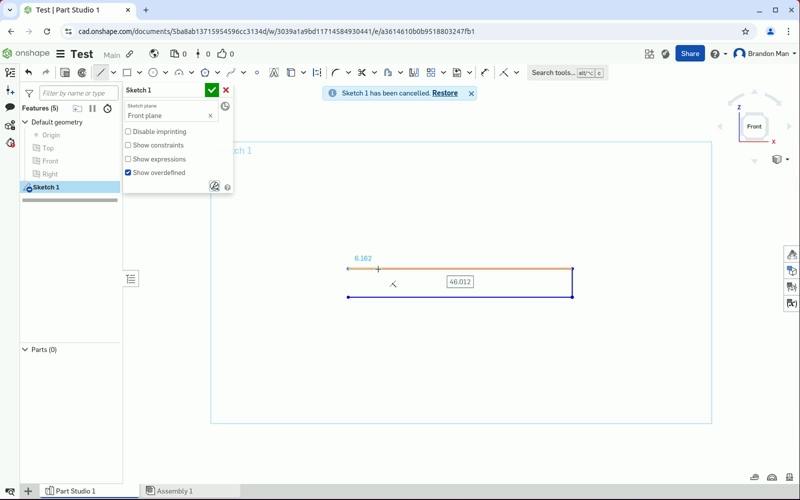
key_down(shift)
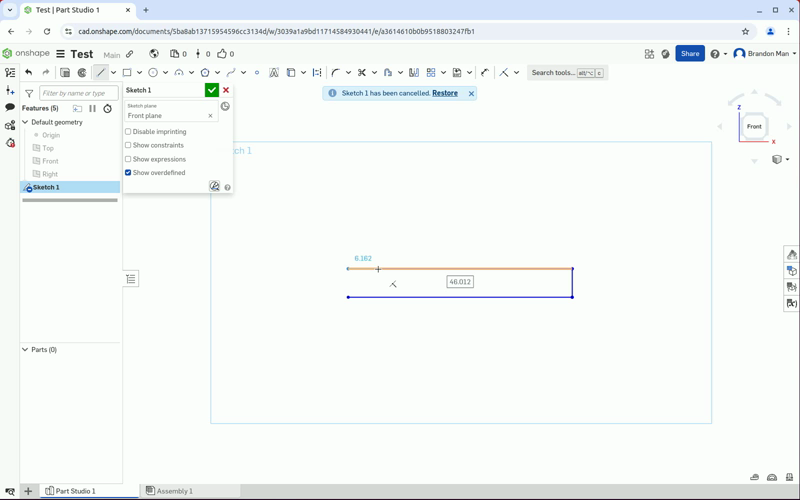
mouse_move(348, 297)
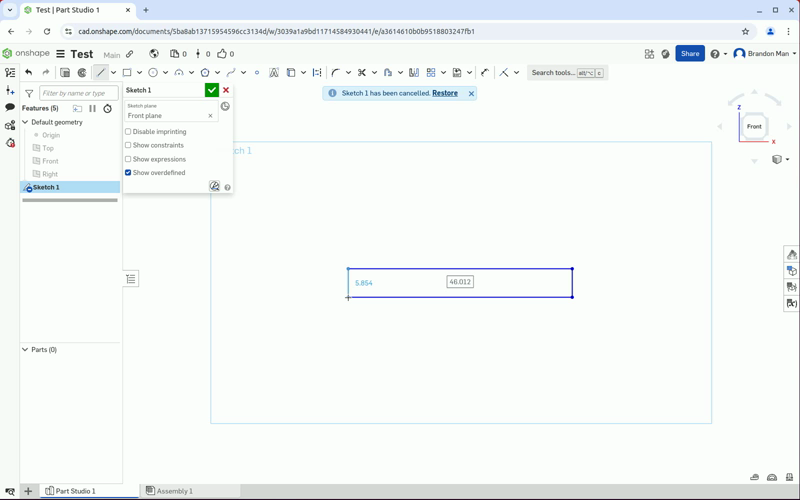
key_up(shift)
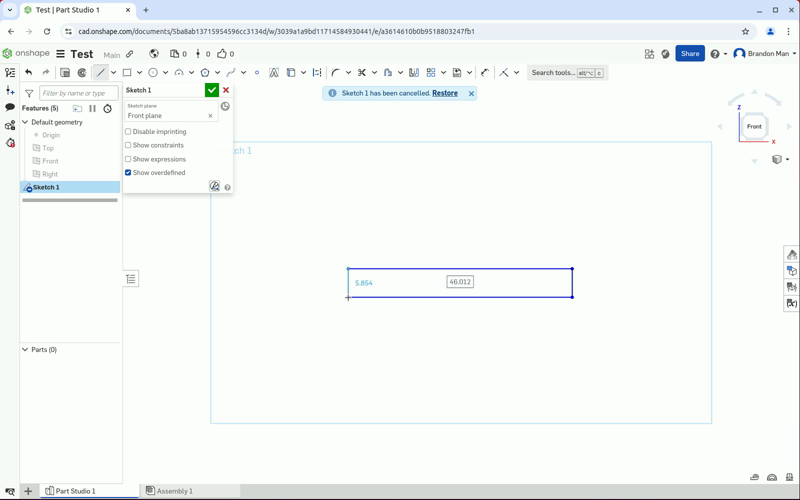
click(348, 297)
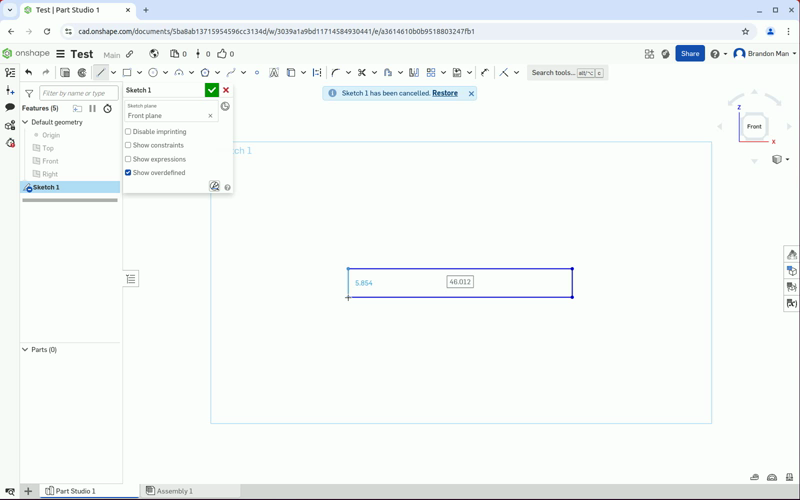
key(esc)
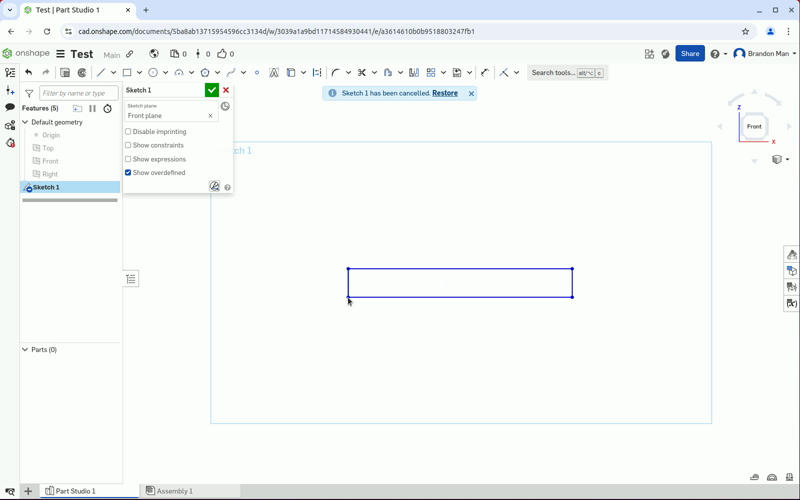
mouse_move(488, 284)
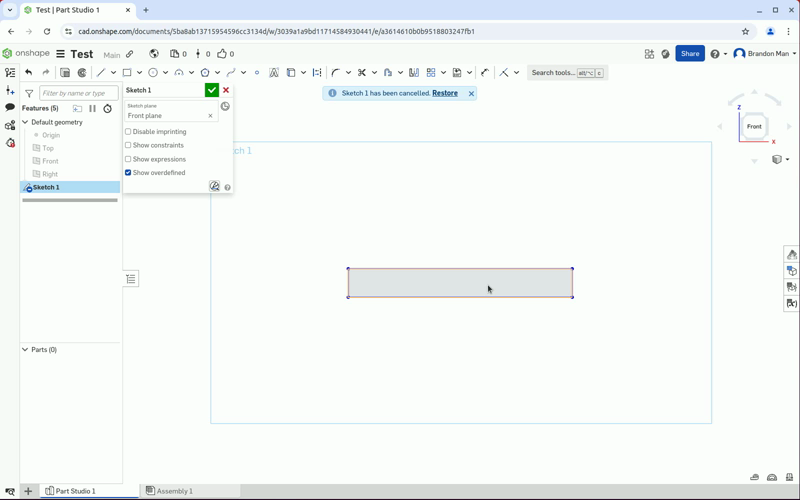
click(488, 284)
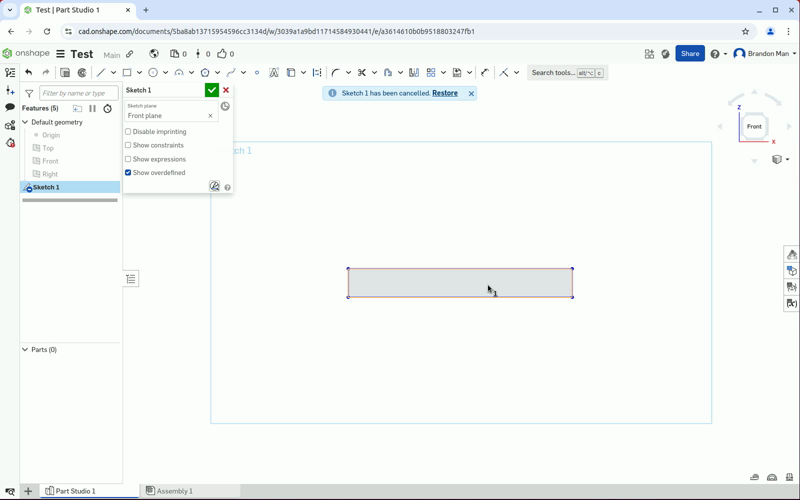
mouse_move(73, 352)
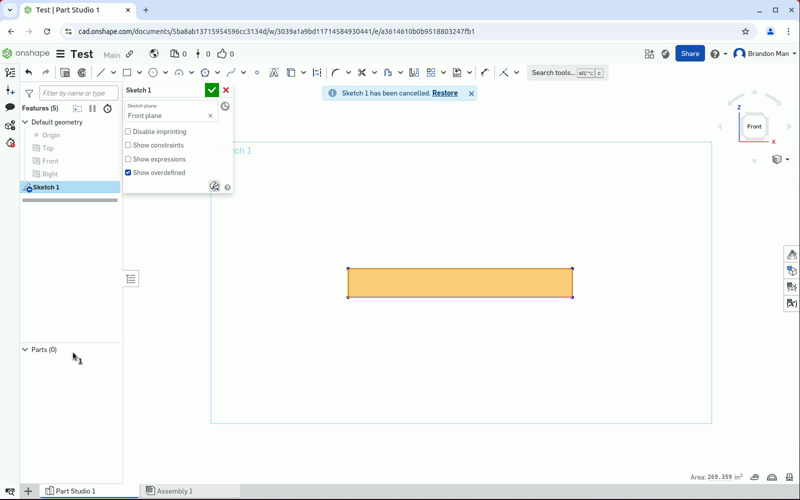
key(shift+y)
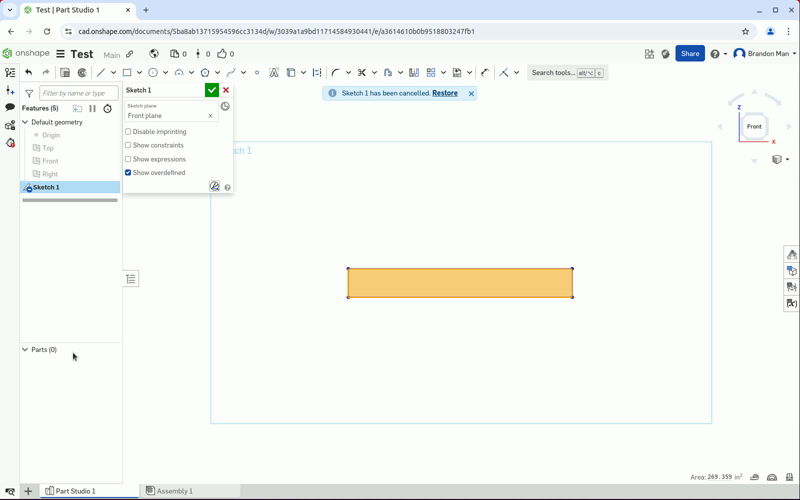
key(shift+e)
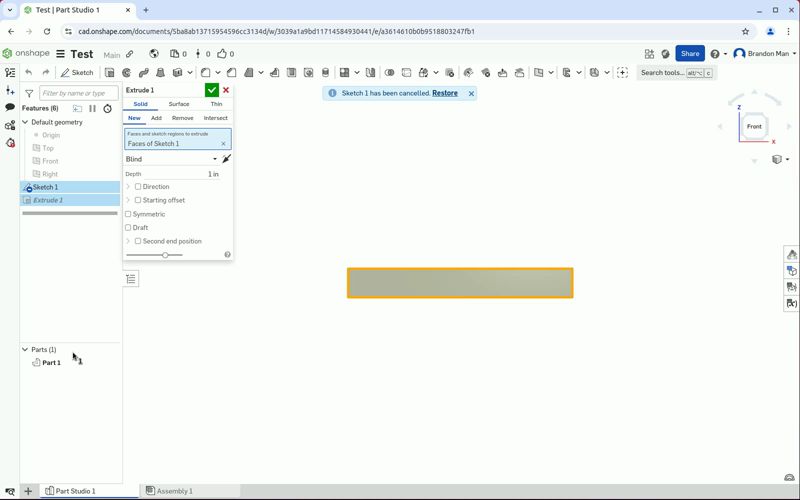
mouse_move(143, 106)
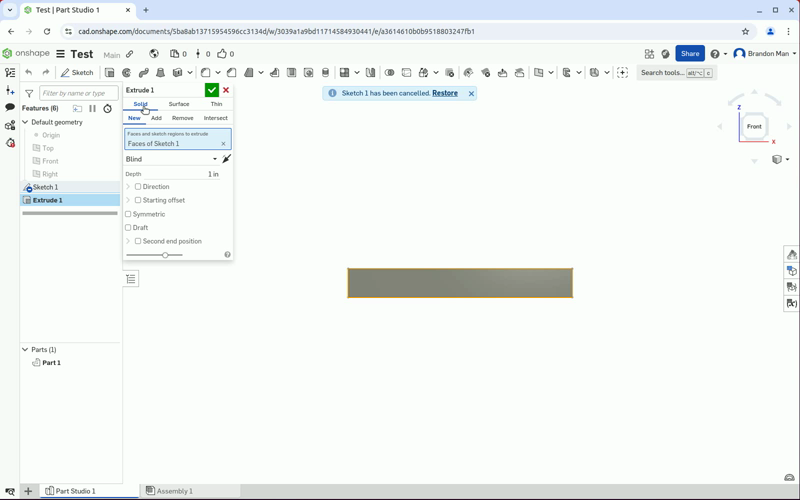
click(143, 106)
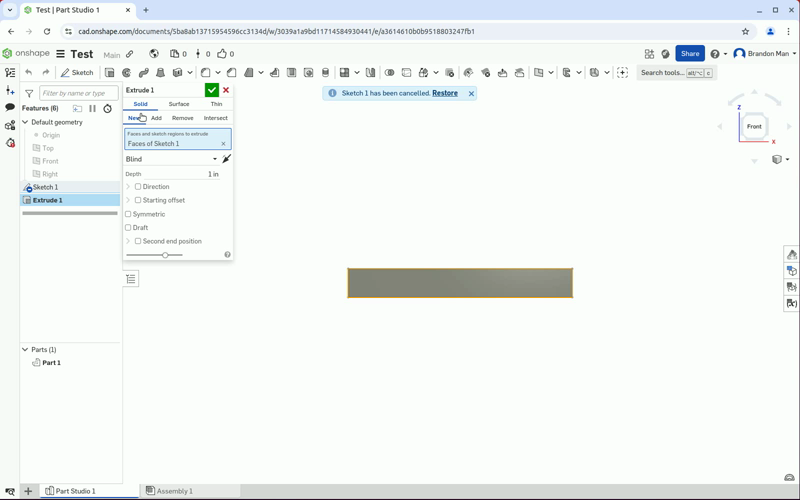
mouse_move(137, 120)
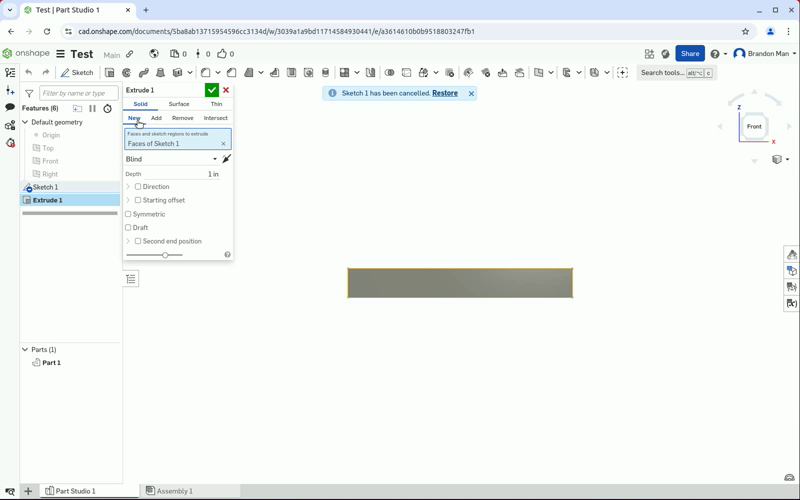
click(137, 120)
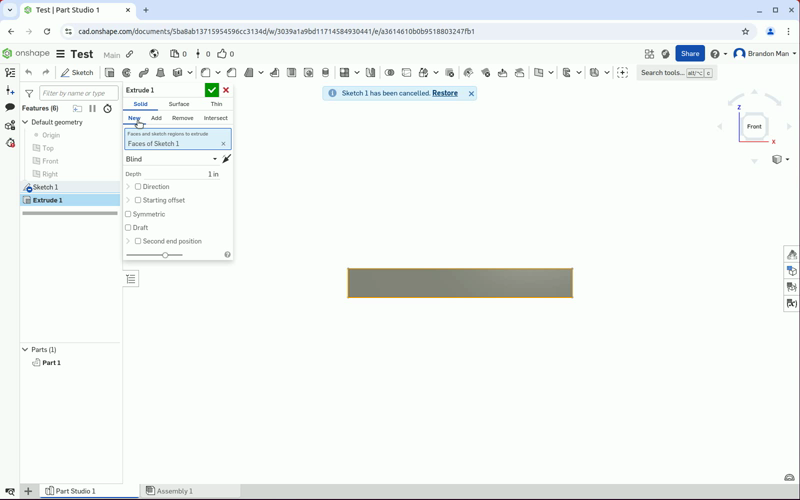
key(tab, 4)
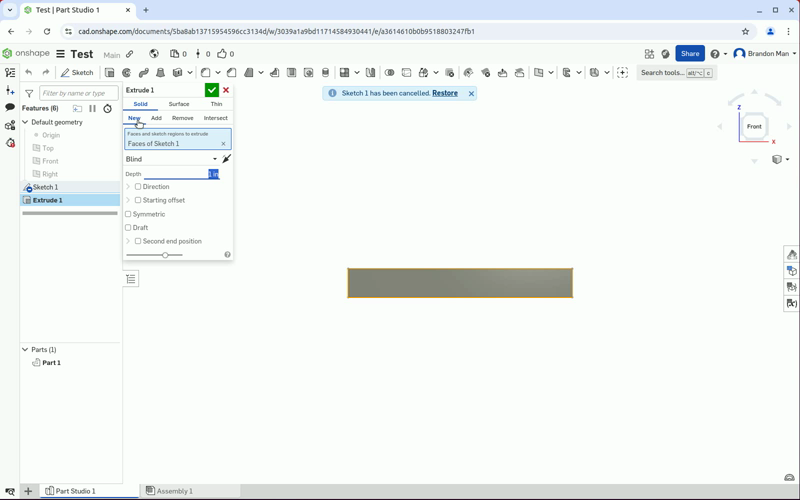
text(1.204)
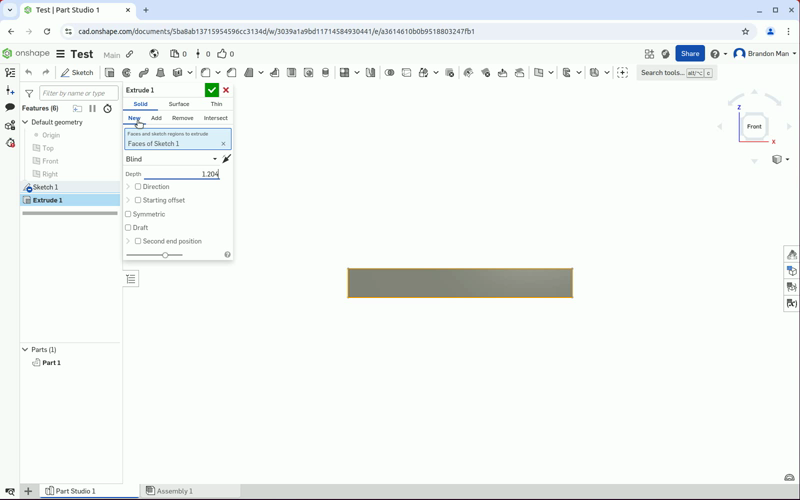
key(enter)
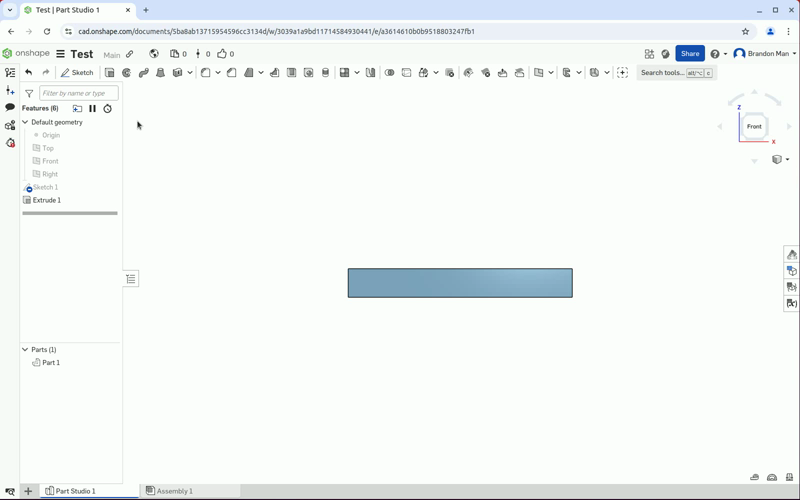
key(shift+h)
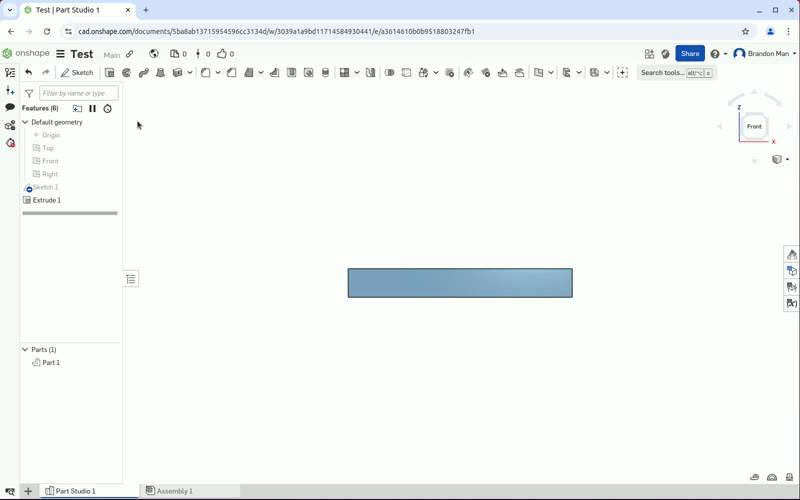
key(shift+h)
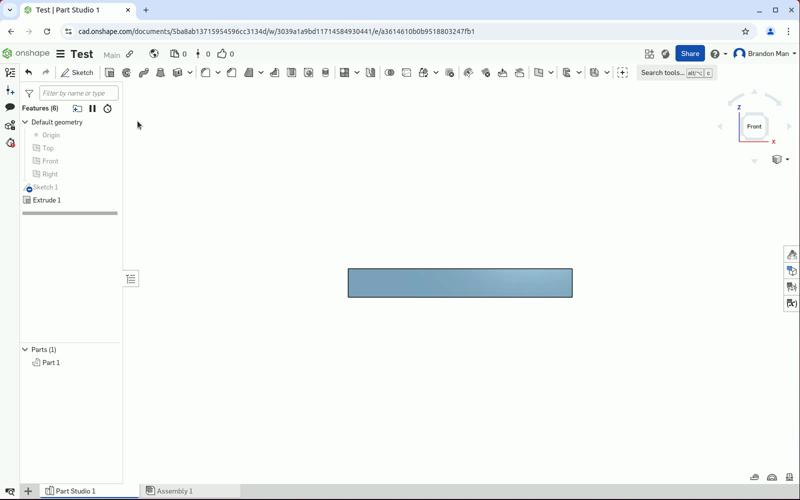
mouse_move(73, 189)
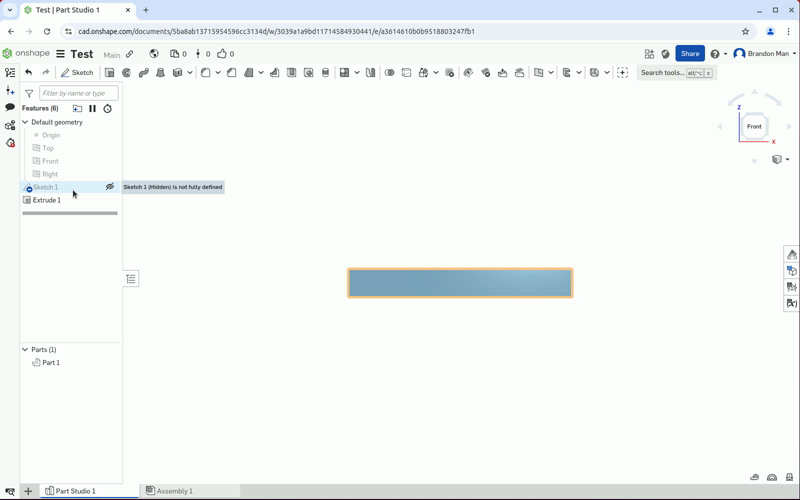
click(73, 189)
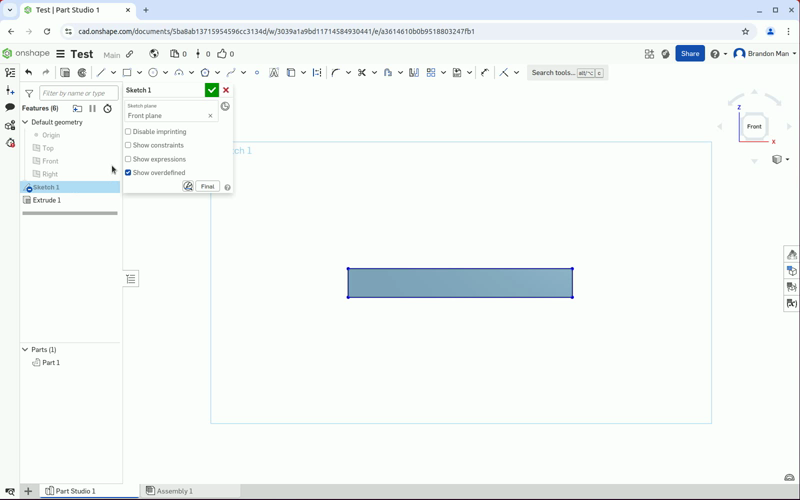
mouse_move(229, 92)
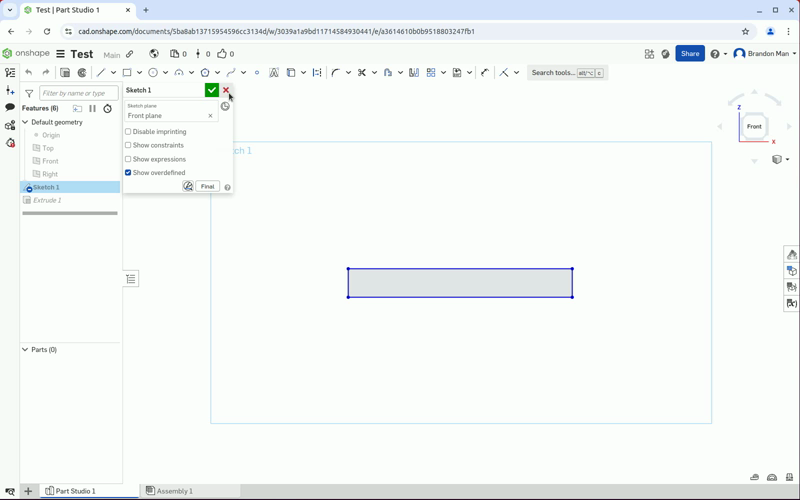
click(229, 92)
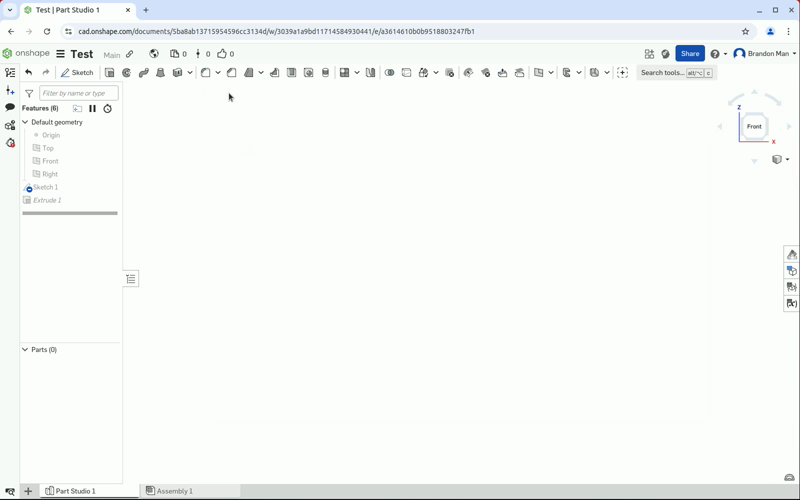
mouse_move(541, 75)
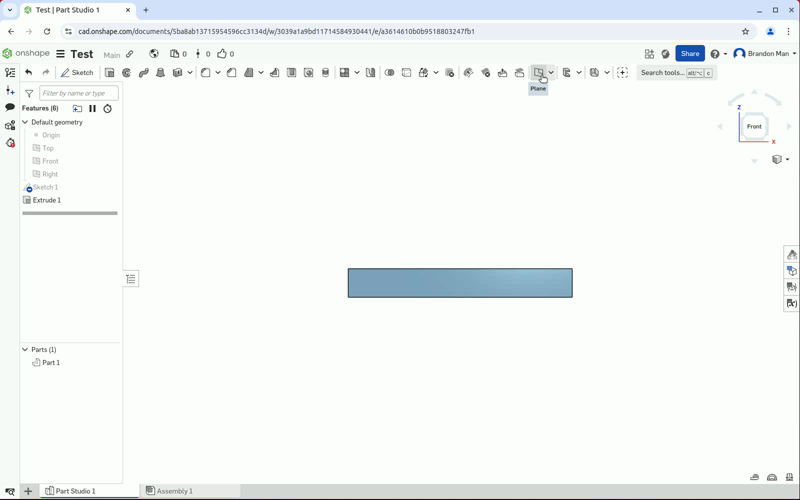
click(541, 75)
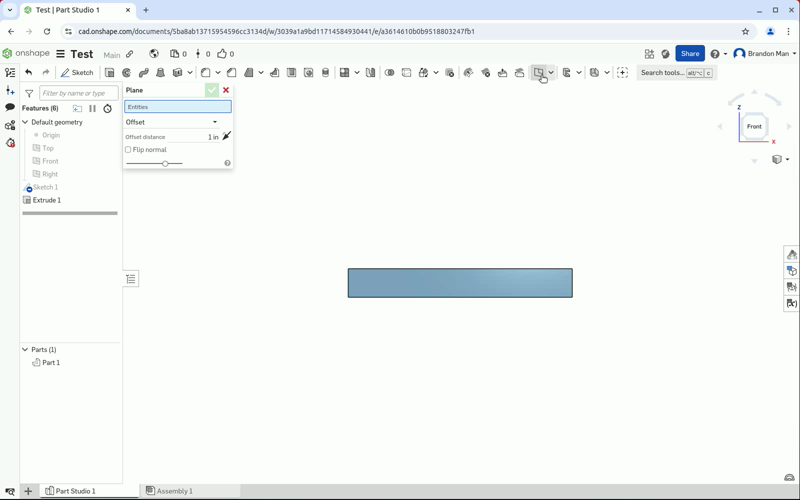
mouse_move(73, 163)
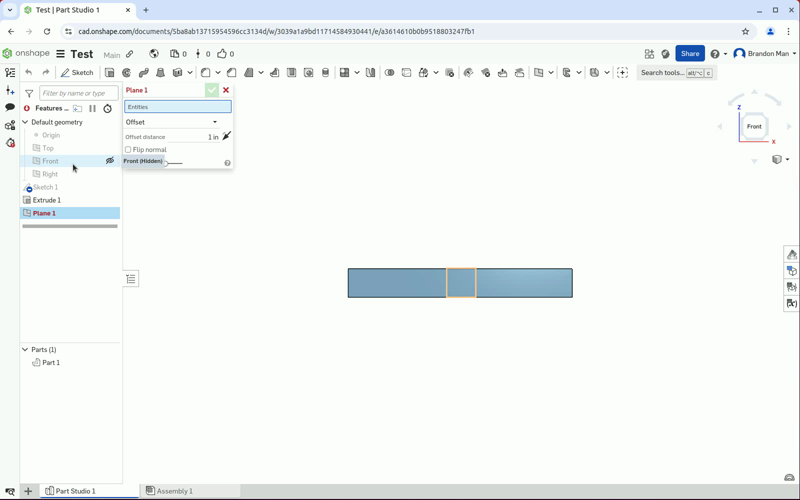
click(73, 163)
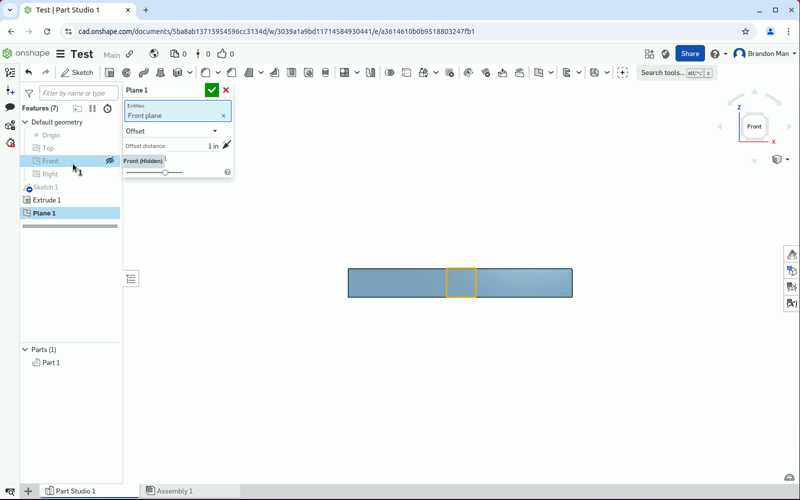
key(tab, 2)
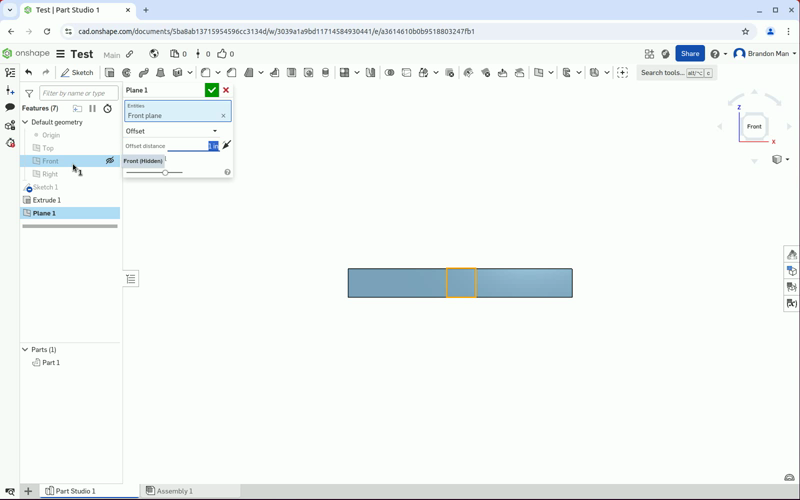
text(1.202)
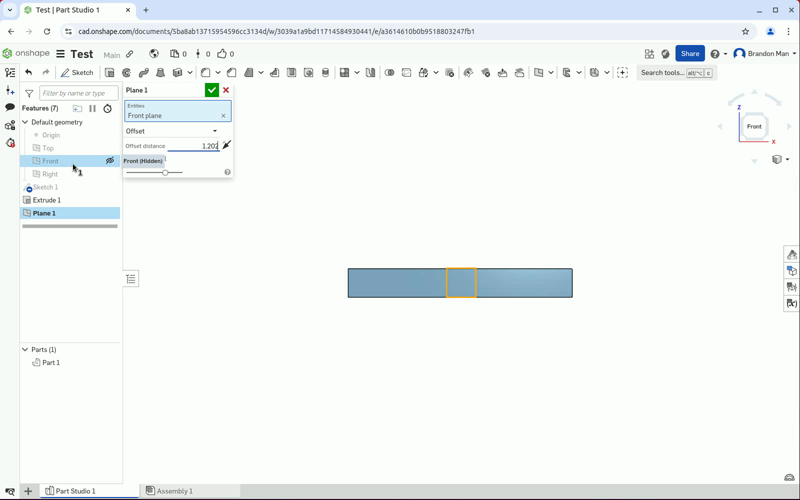
key(enter, 2)
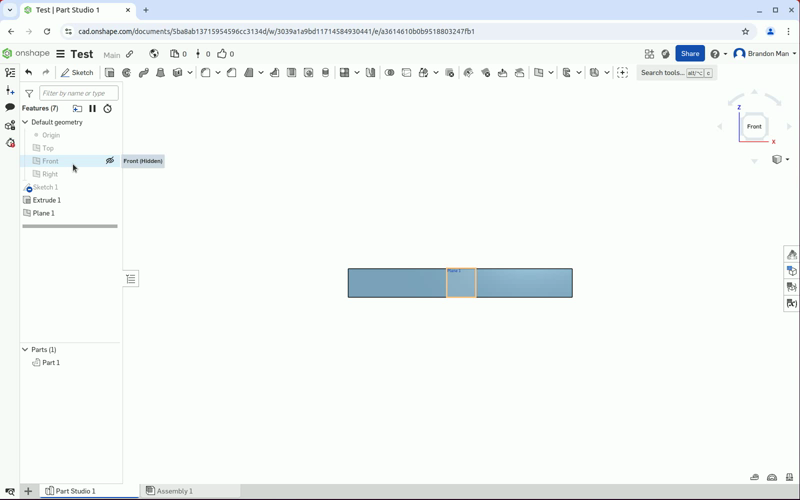
key(shift+s)
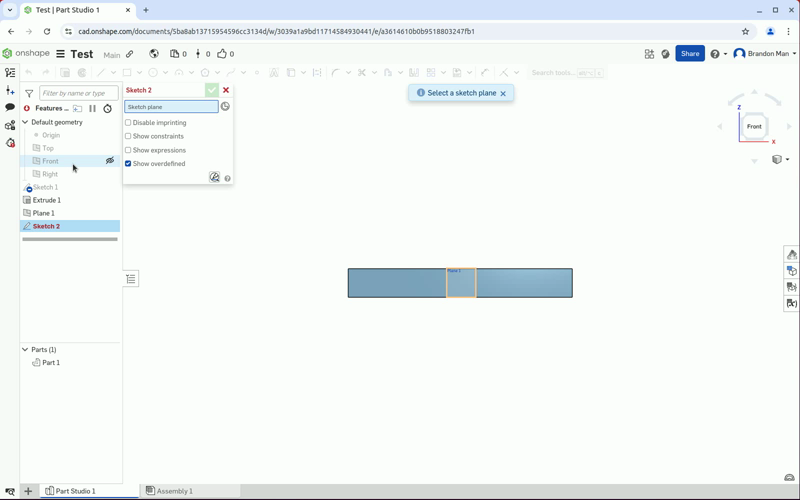
mouse_move(73, 215)
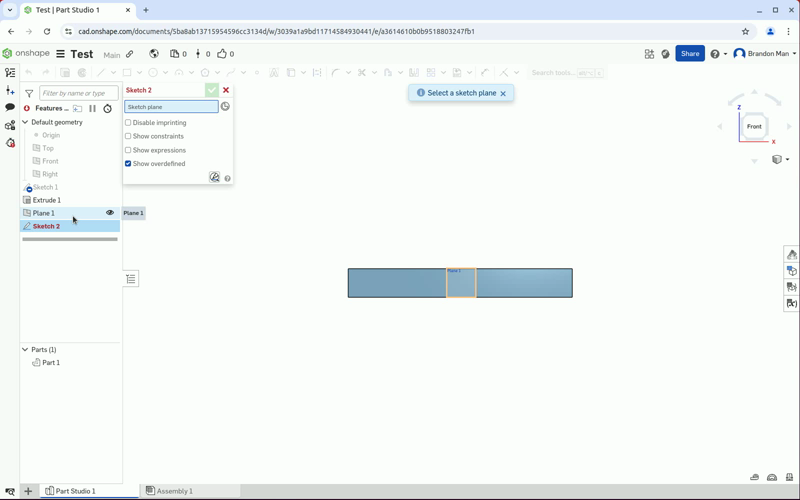
click(73, 215)
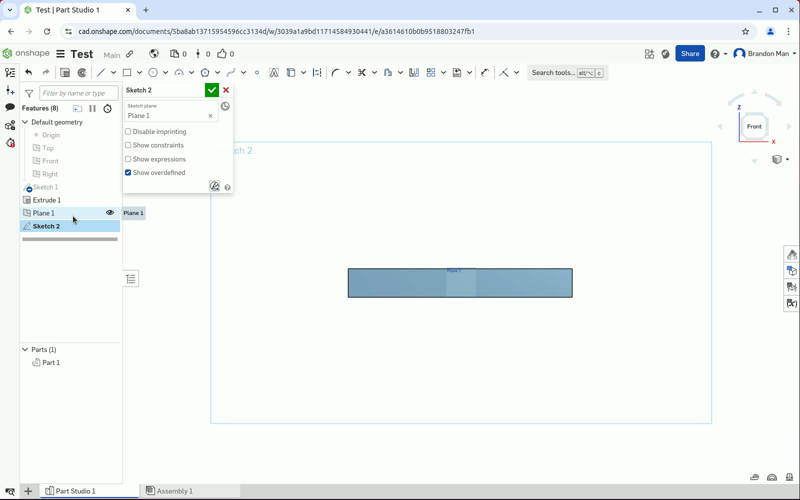
mouse_move(73, 352)
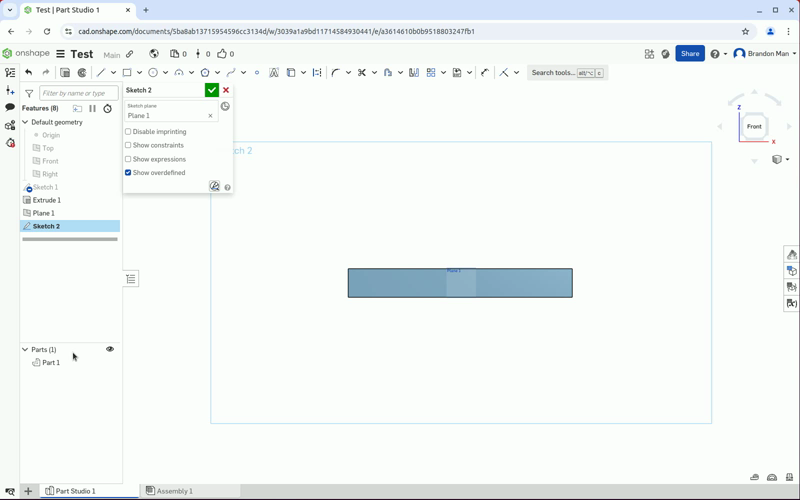
key(y)
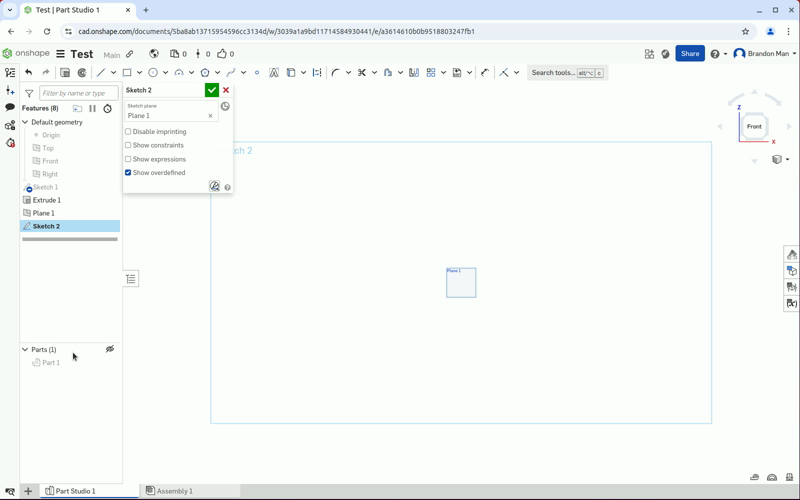
key(c)
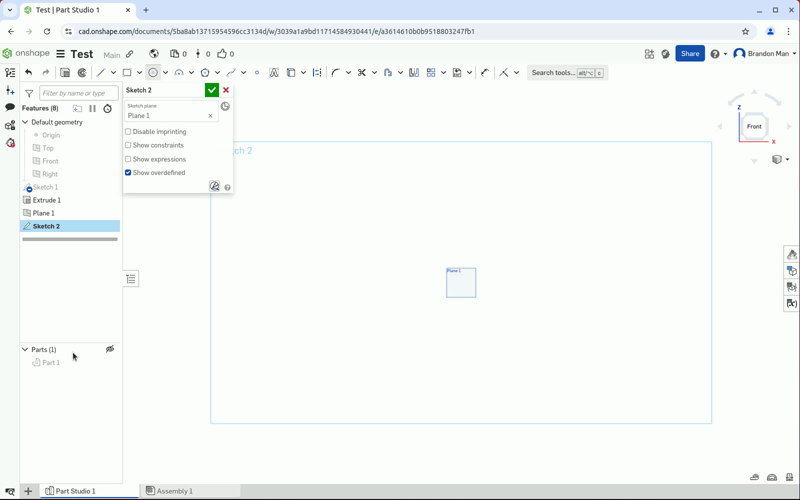
key_down(shift)
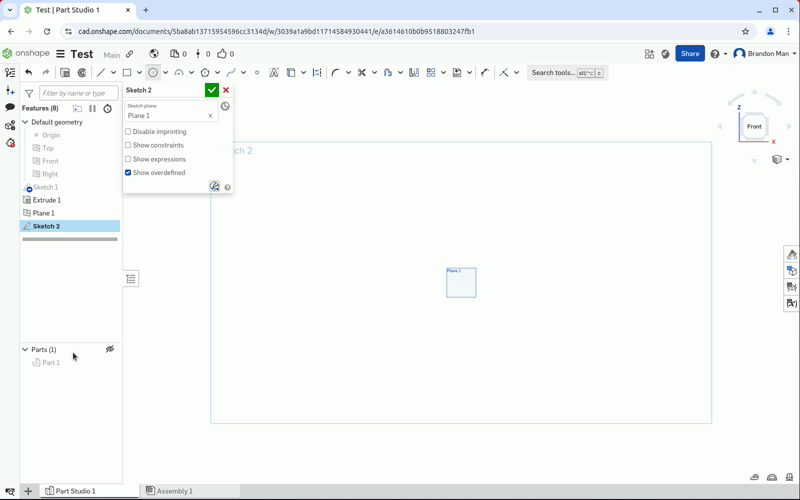
mouse_move(359, 282)
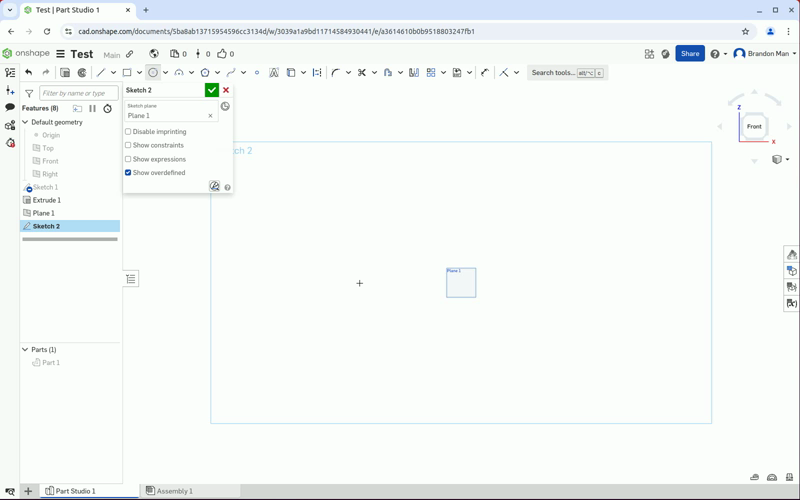
click(359, 282)
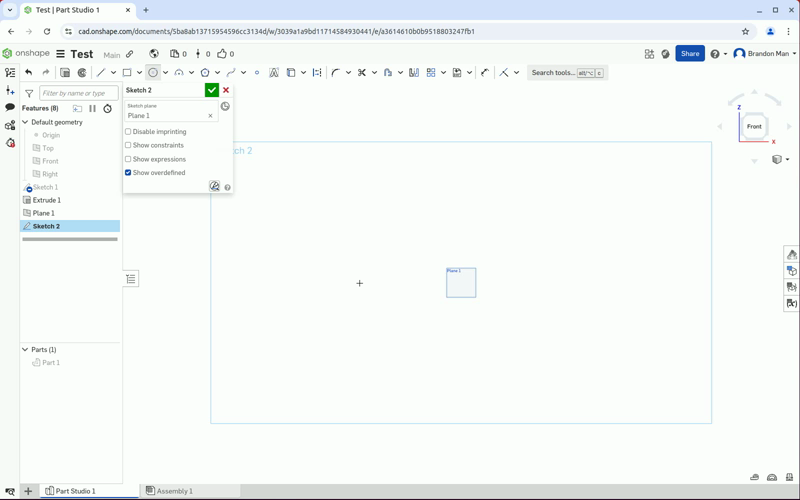
key_up(shift)
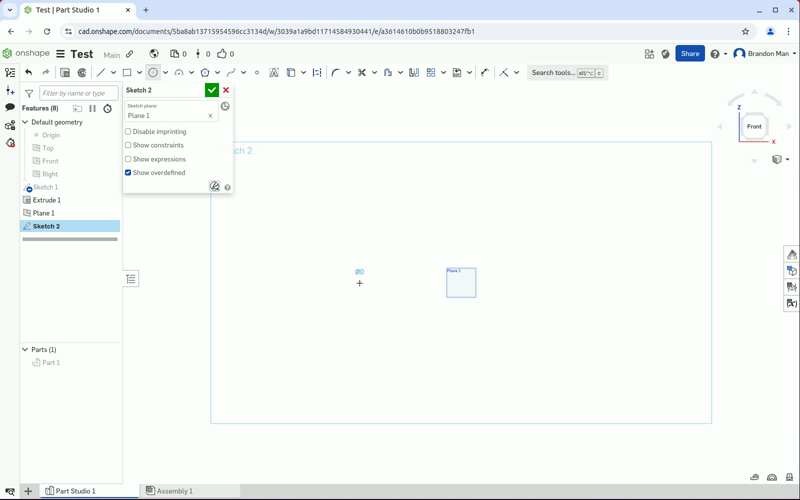
mouse_move(363, 282)
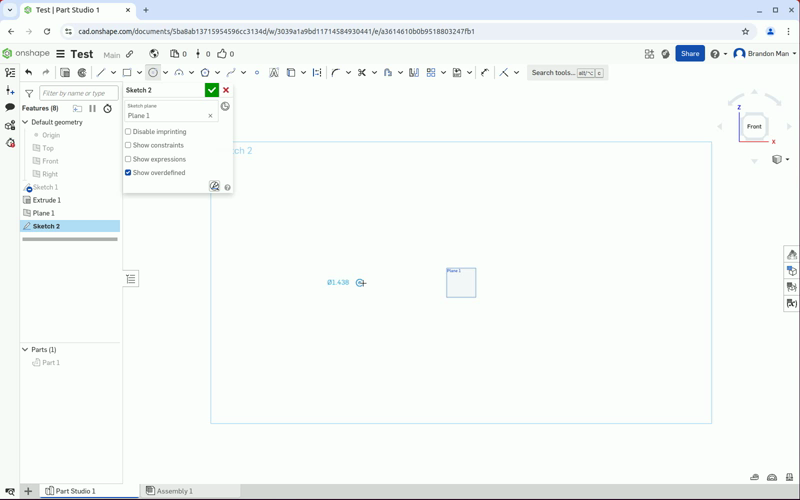
click(363, 282)
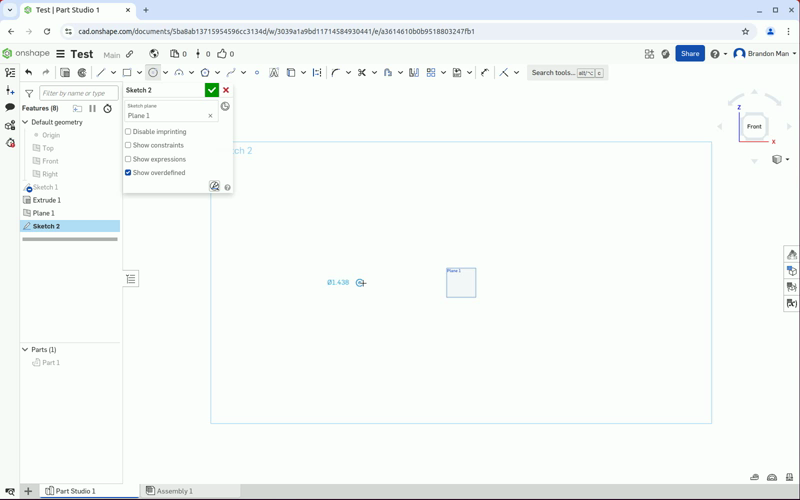
key(esc)
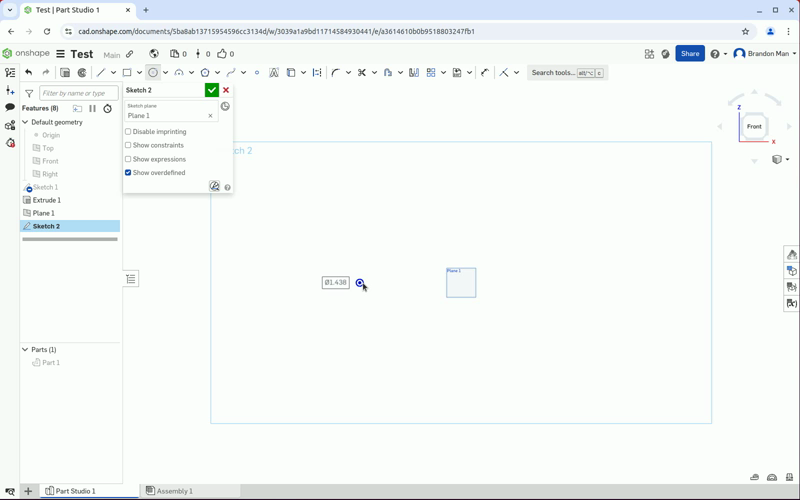
mouse_move(359, 285)
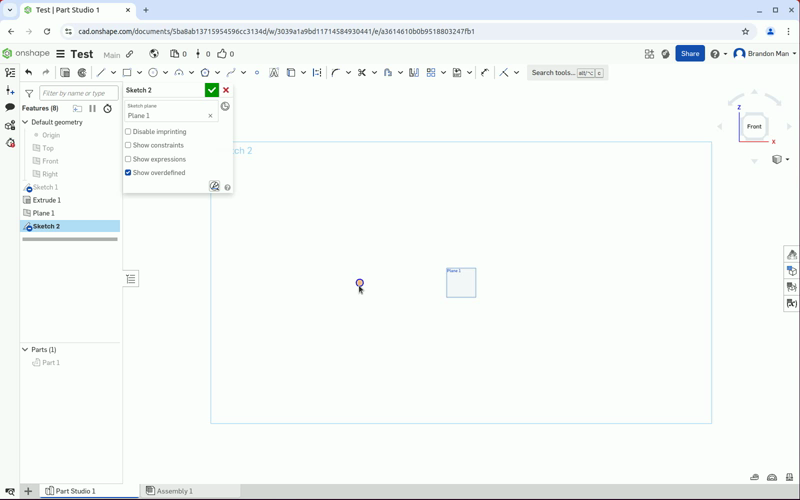
scroll(6)
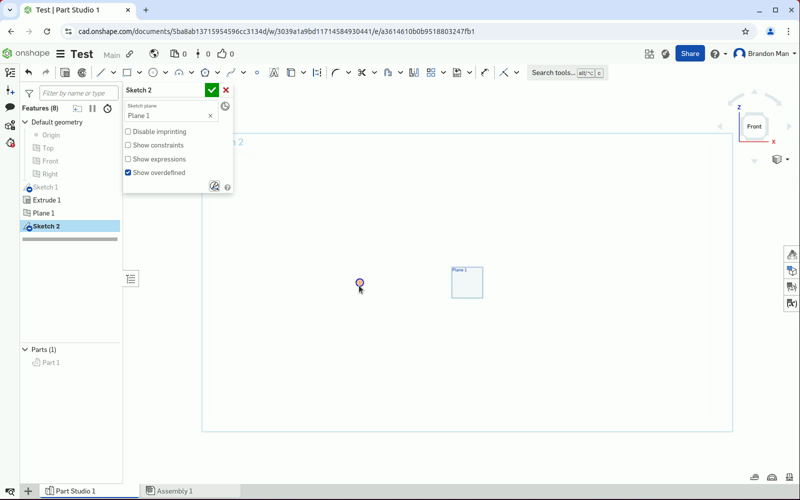
scroll(6)
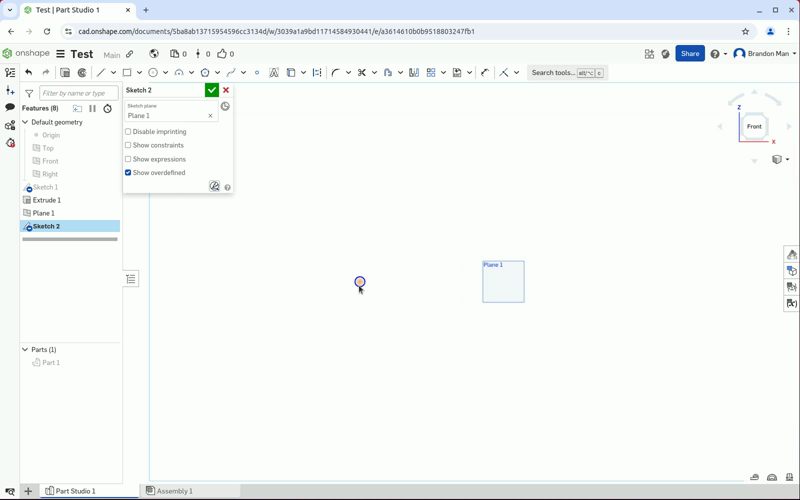
scroll(6)
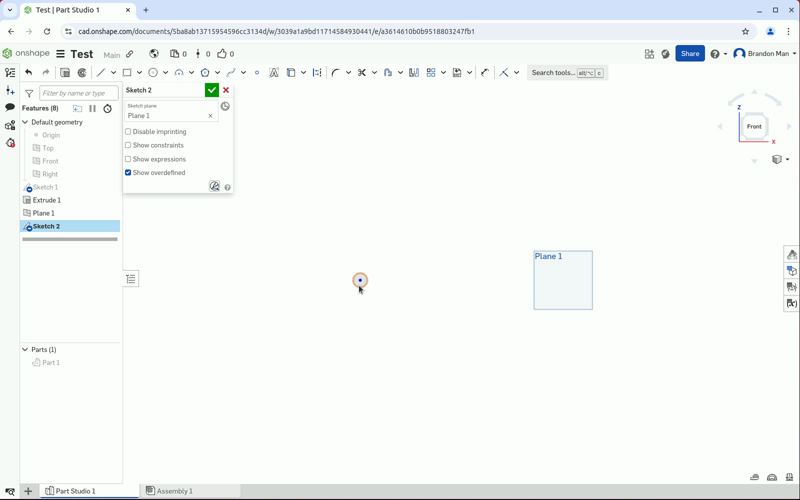
scroll(6)
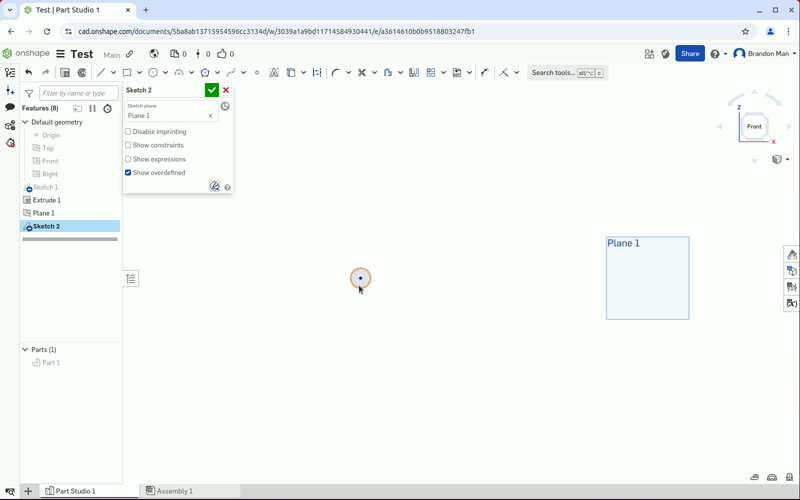
scroll(6)
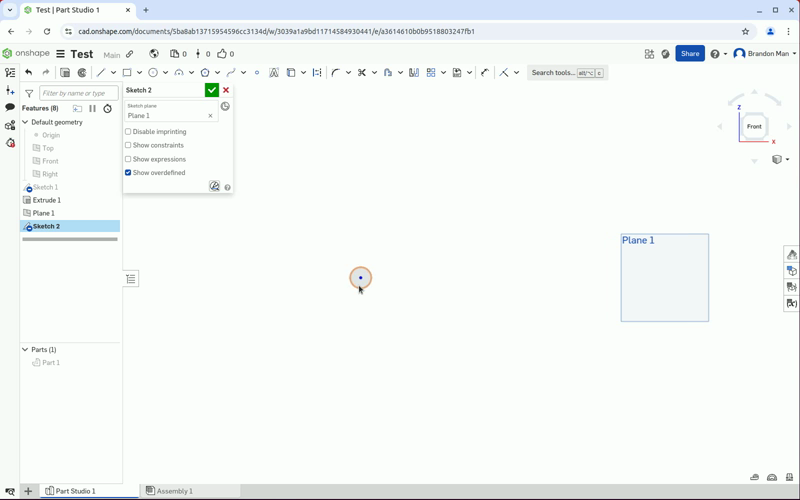
scroll(6)
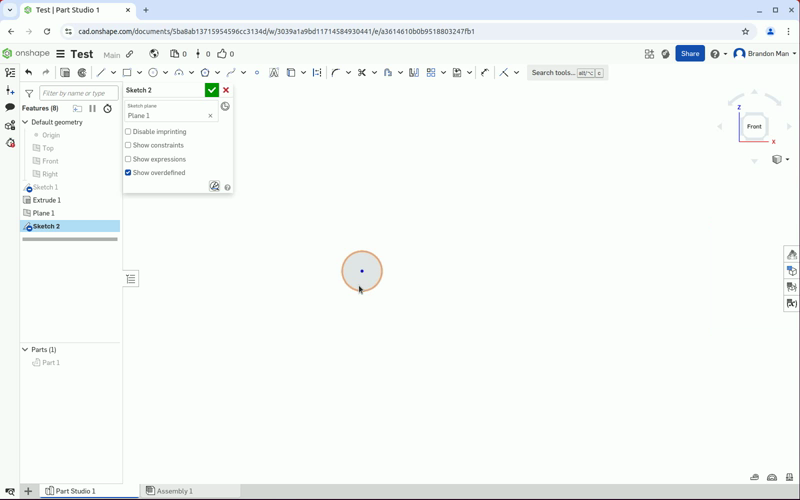
scroll(6)
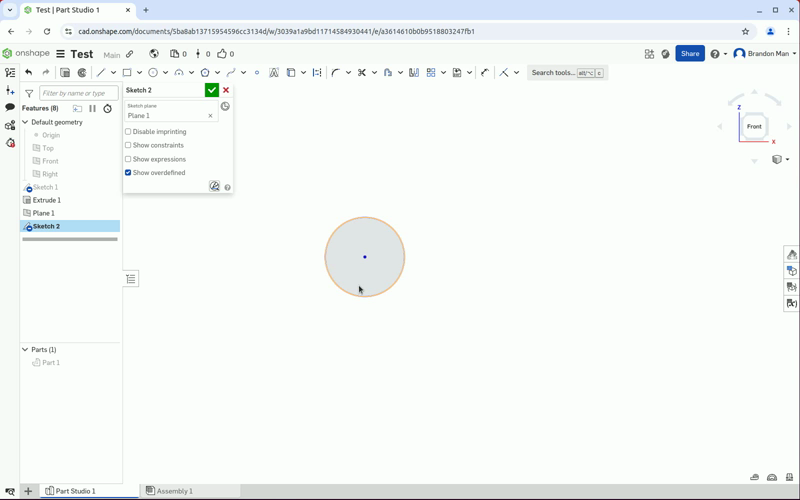
click(359, 285)
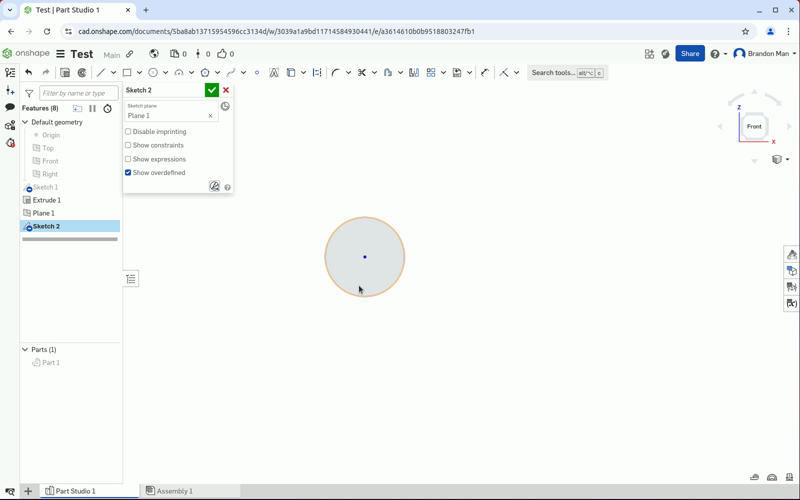
scroll(-6)
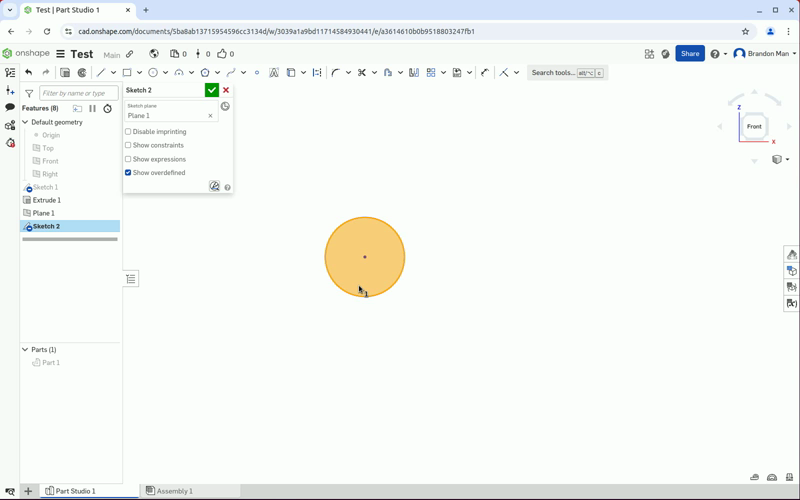
scroll(-6)
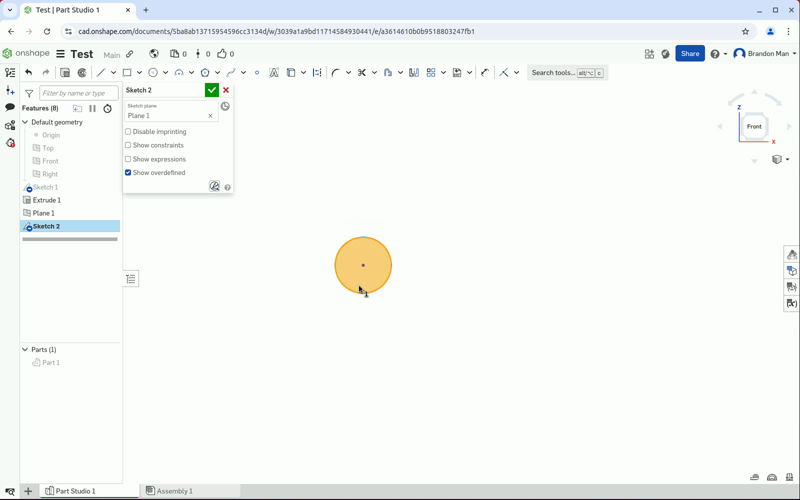
scroll(-6)
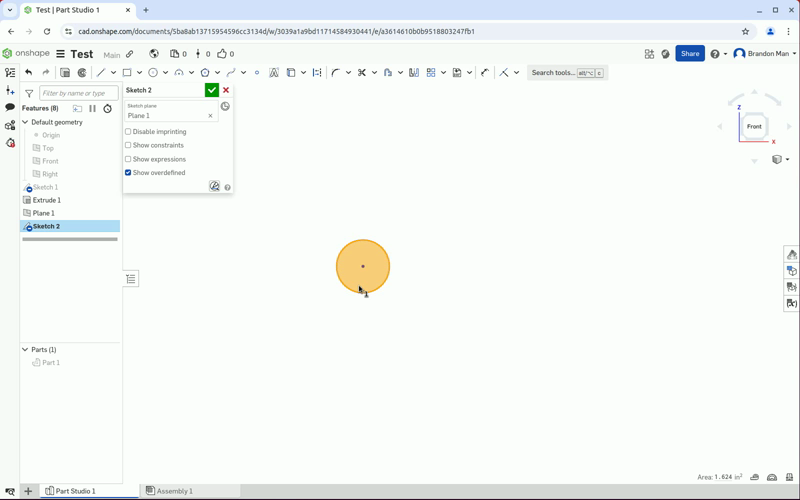
scroll(-6)
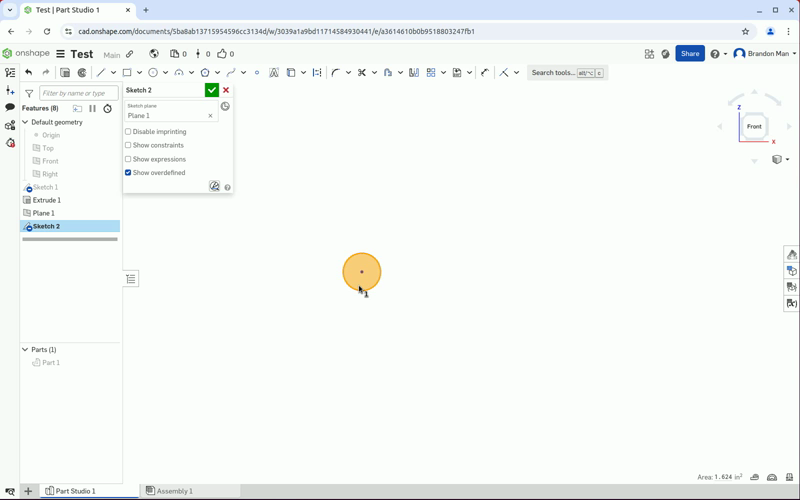
scroll(-6)
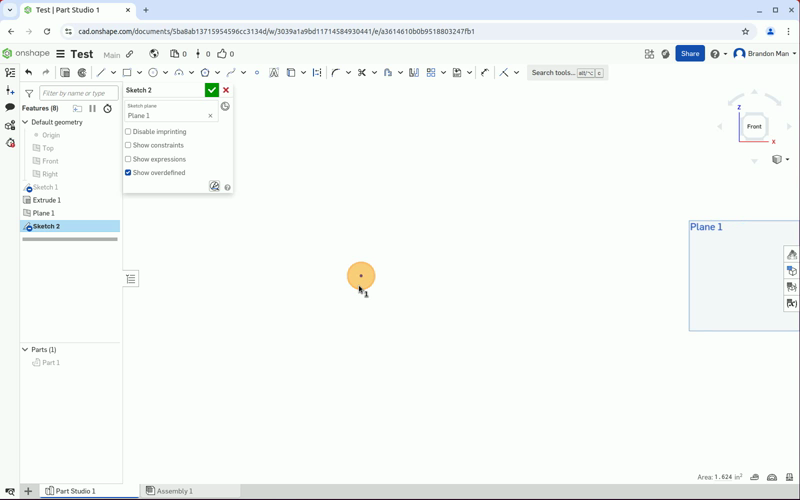
scroll(-6)
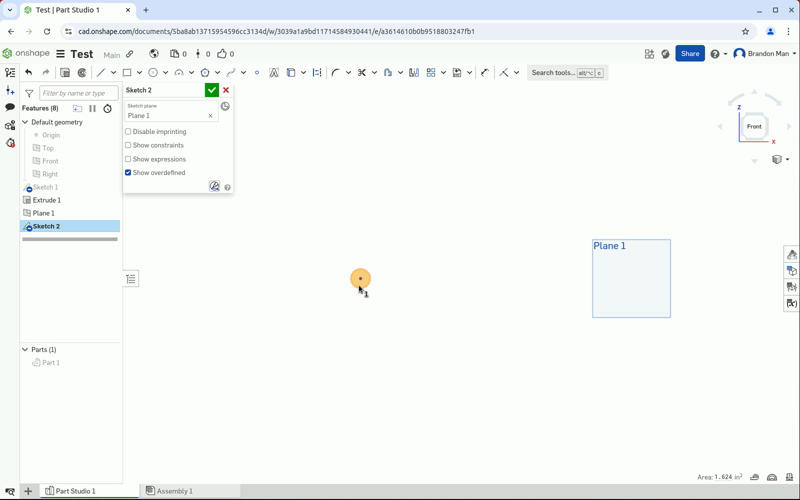
scroll(-6)
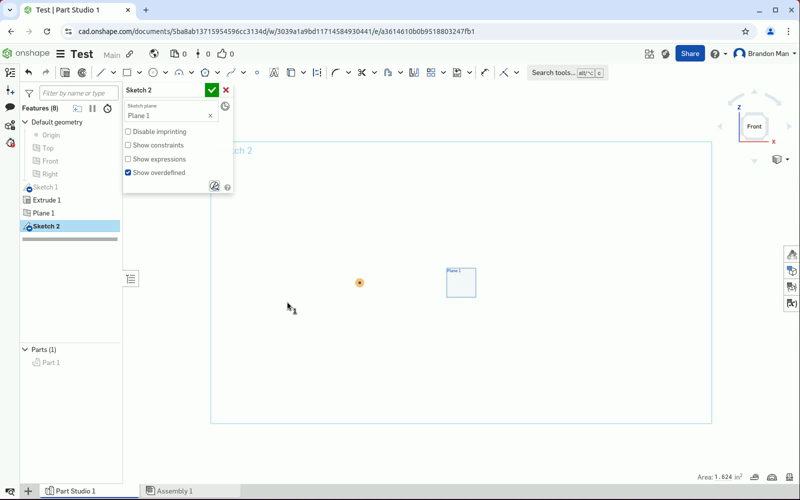
mouse_move(73, 352)
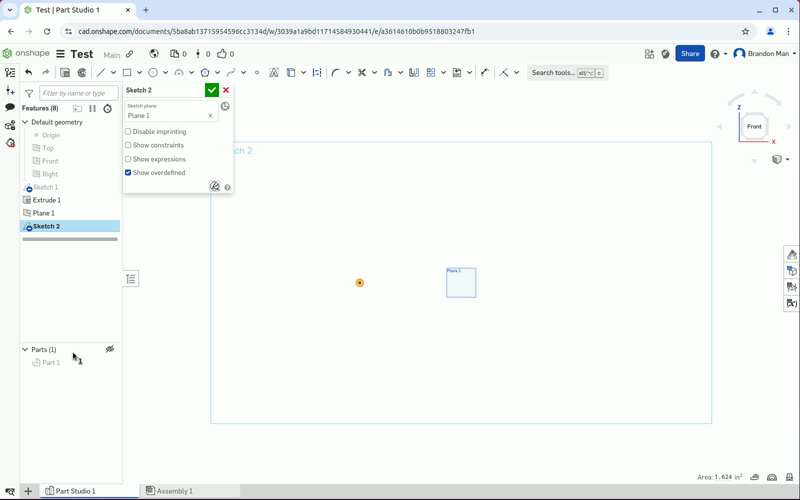
key(shift+y)
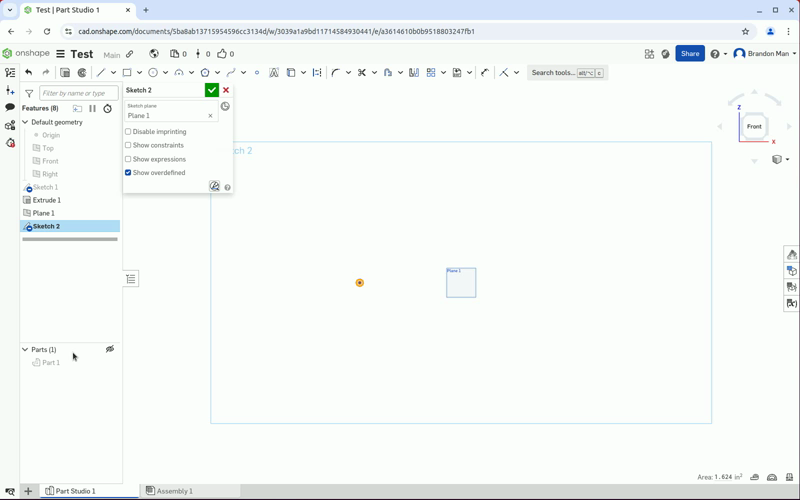
key(shift+e)
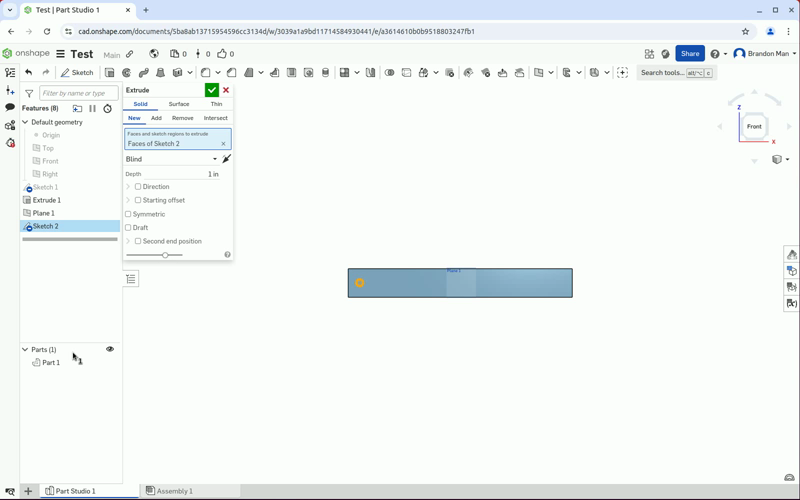
mouse_move(143, 106)
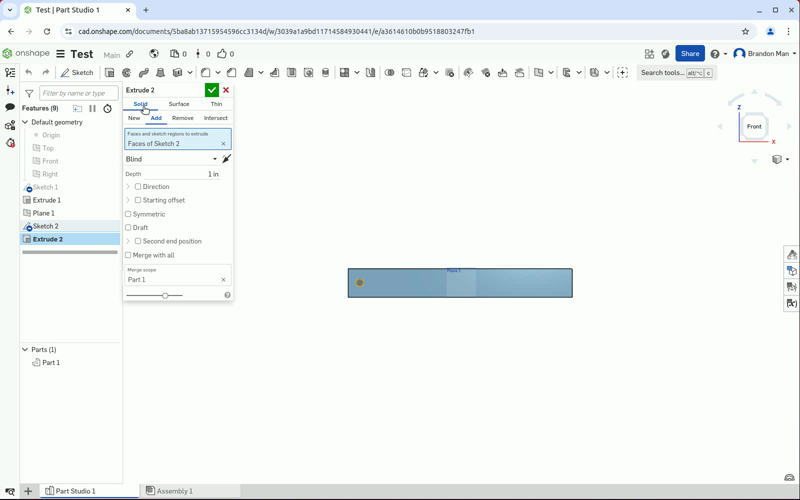
click(143, 106)
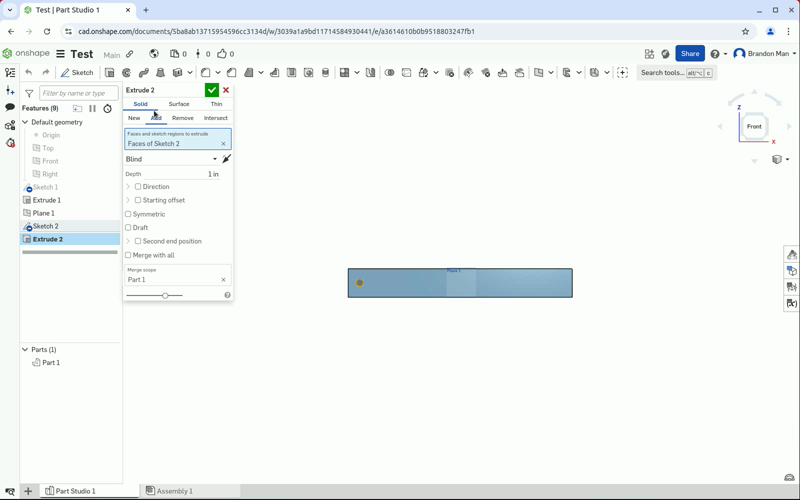
mouse_move(186, 120)
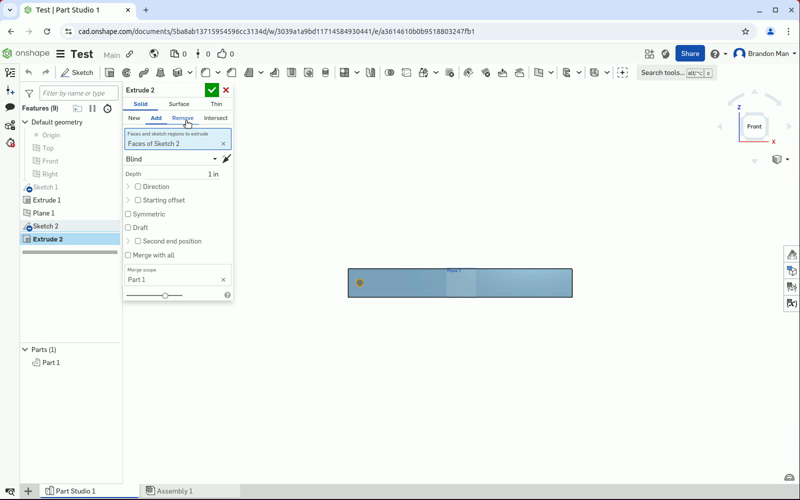
click(186, 120)
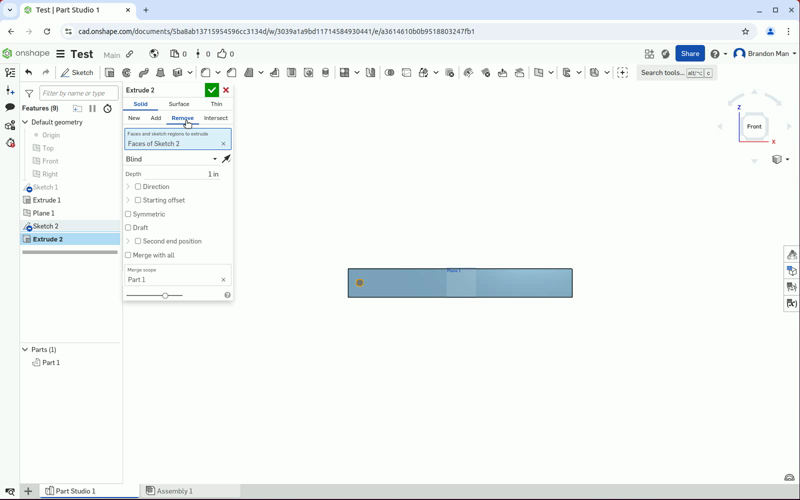
key(tab, 4)
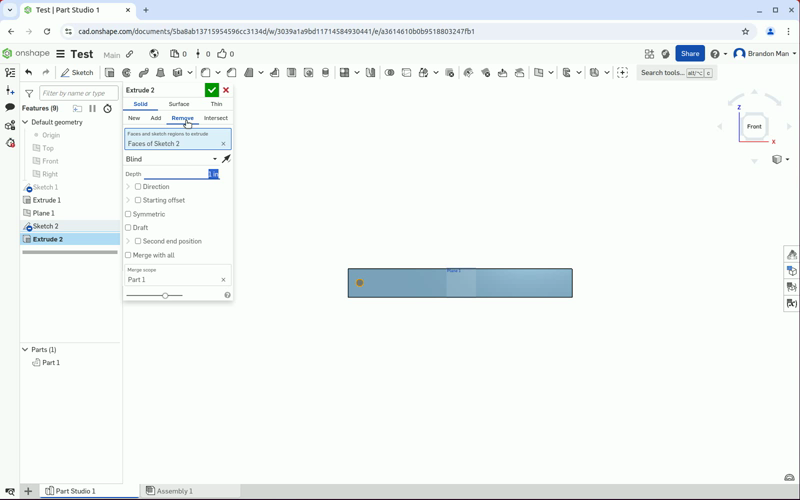
text(9.147)
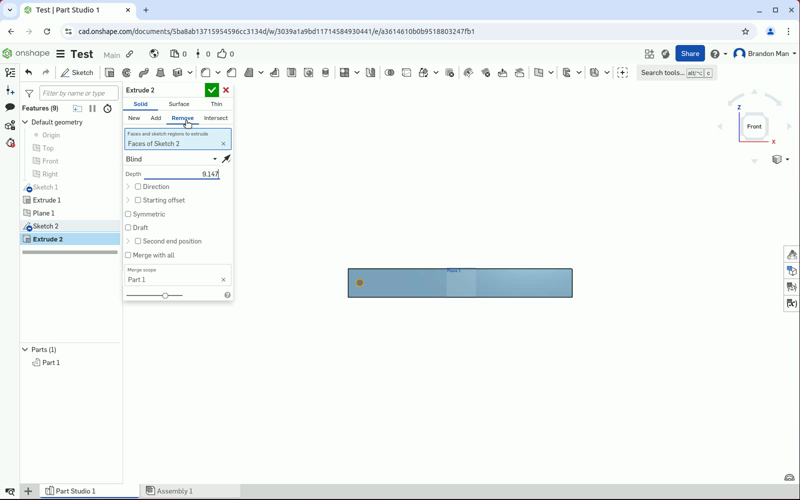
key(tab, 6)
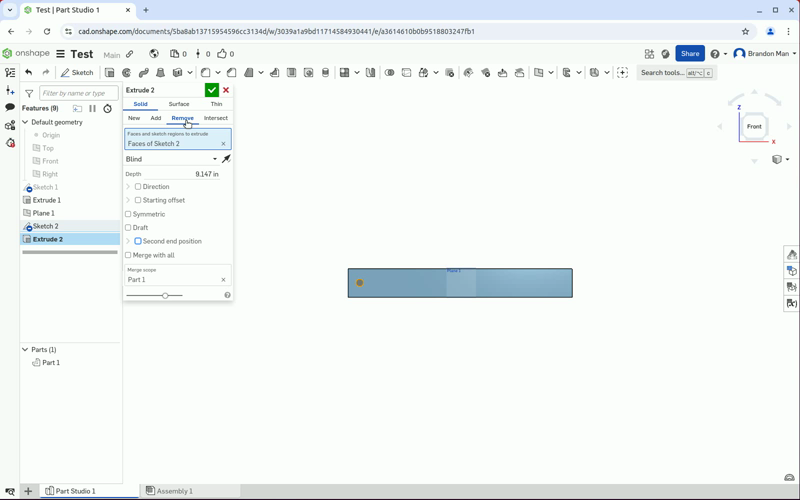
key(space)
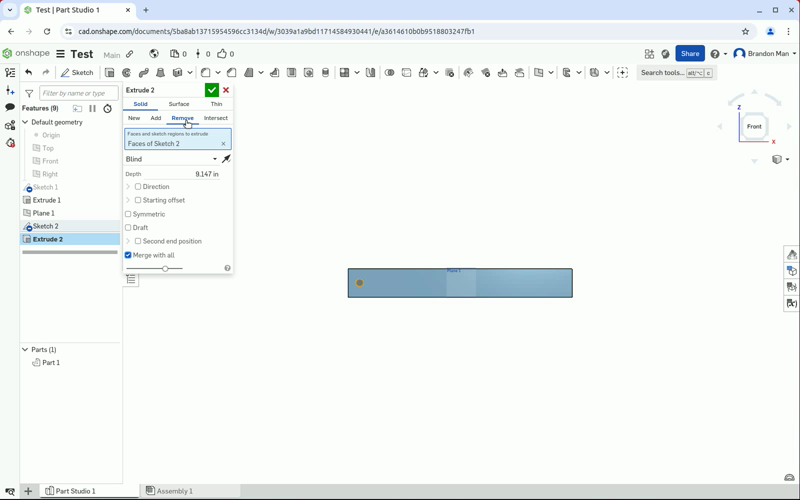
key(enter)
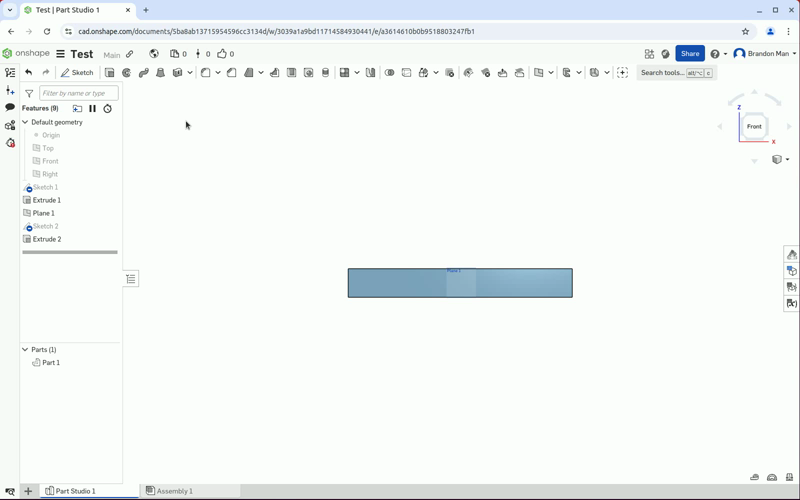
key(shift+h)
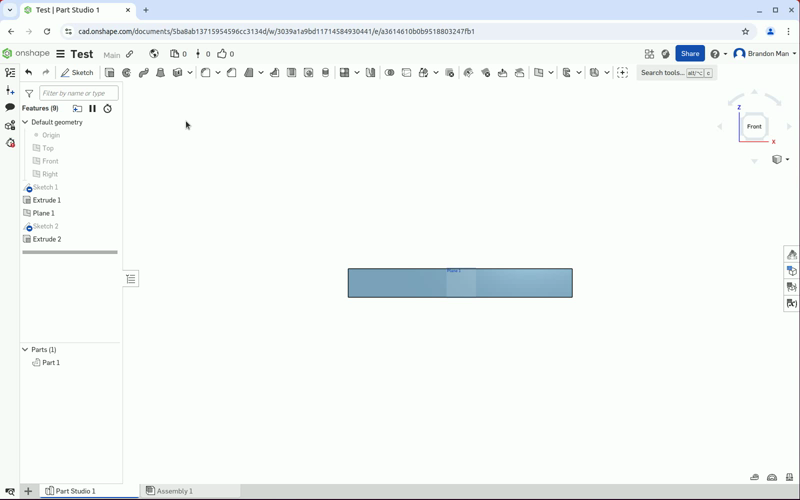
key(shift+h)
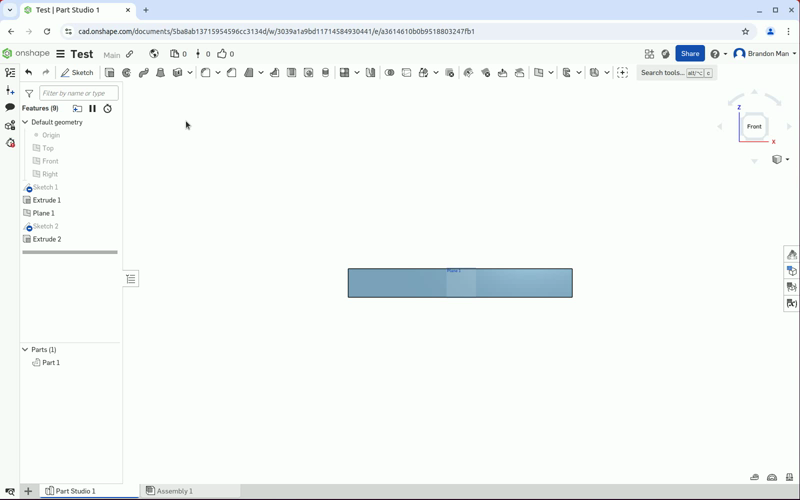
mouse_move(73, 189)
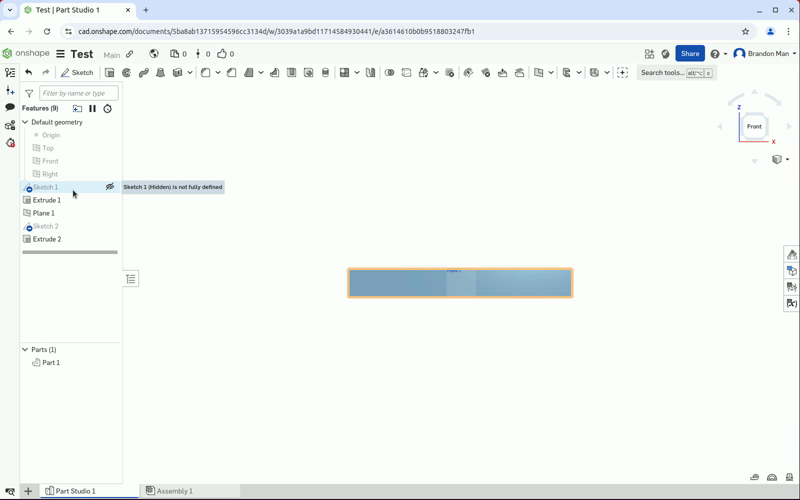
click(73, 189)
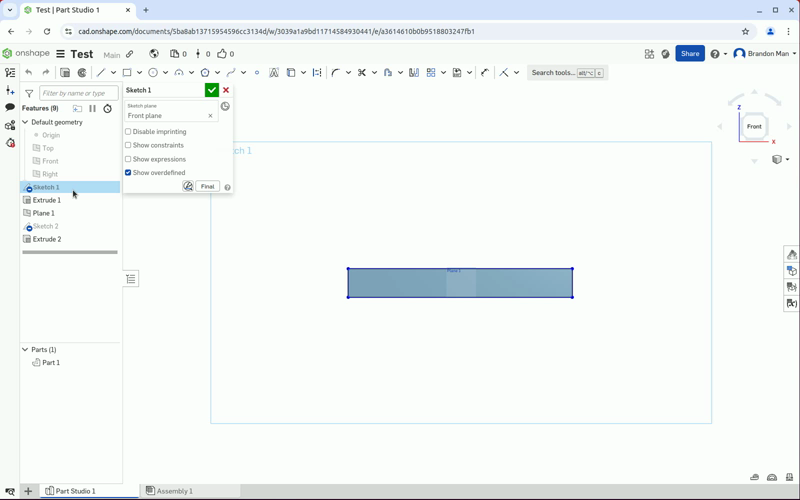
mouse_move(229, 92)
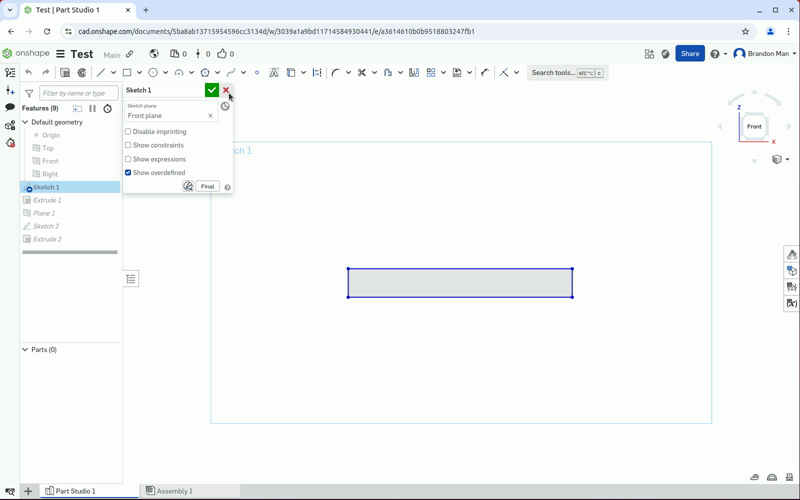
click(229, 92)
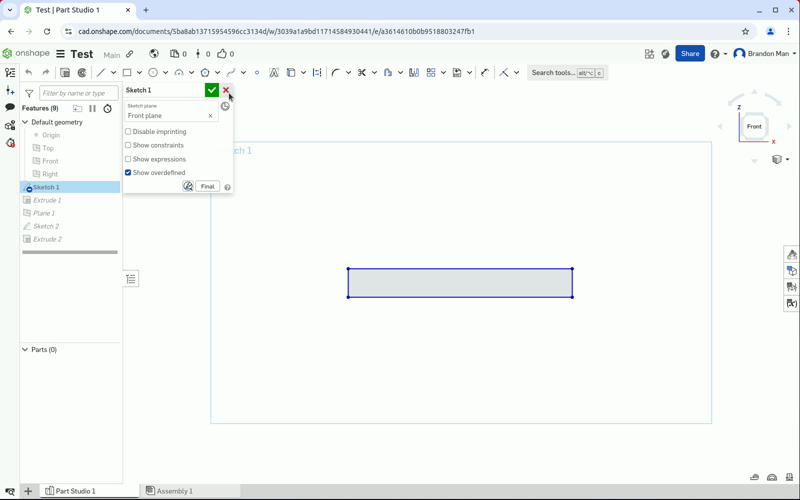
key(shift+s)
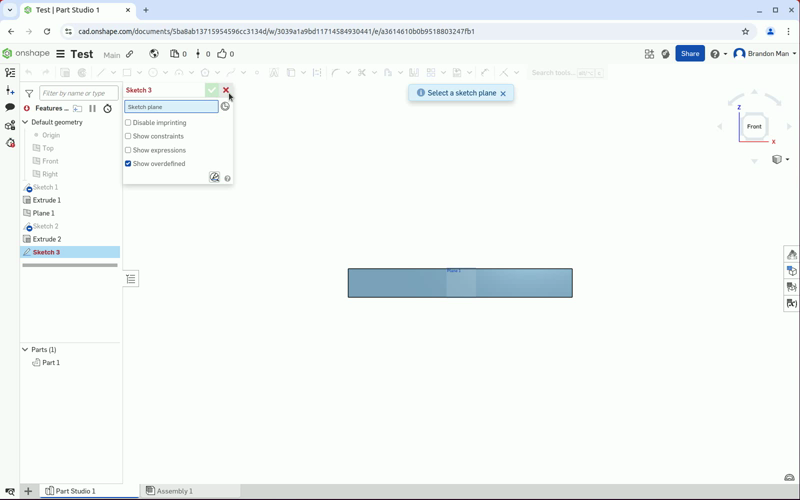
mouse_move(73, 215)
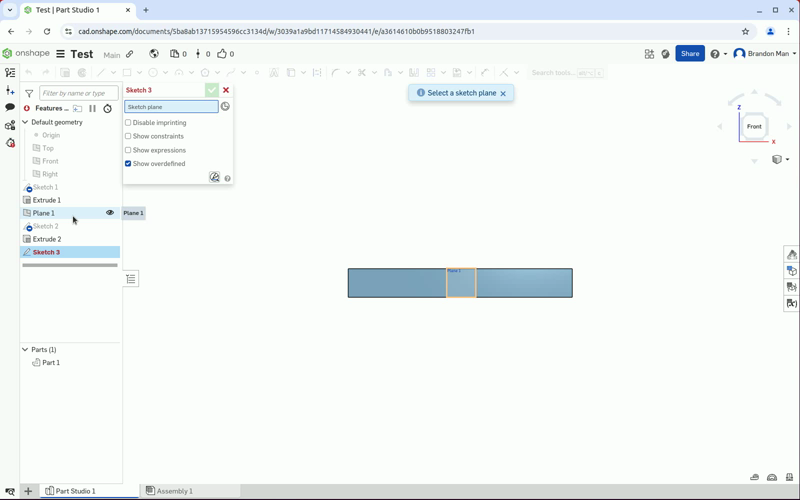
click(73, 215)
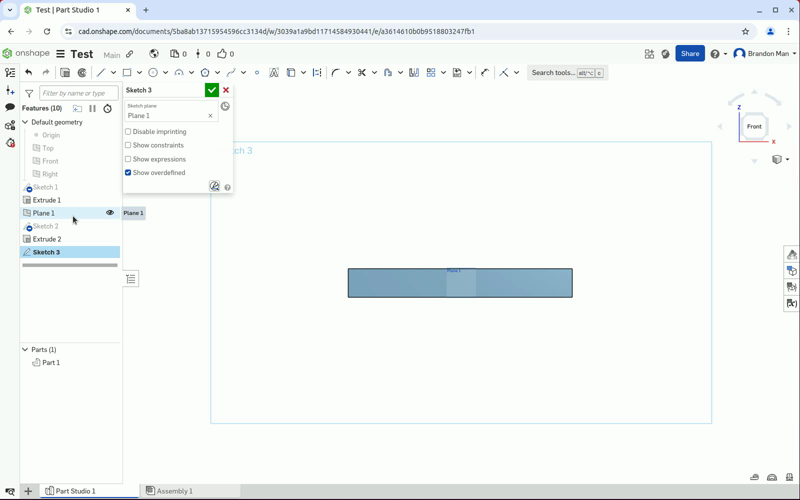
mouse_move(73, 352)
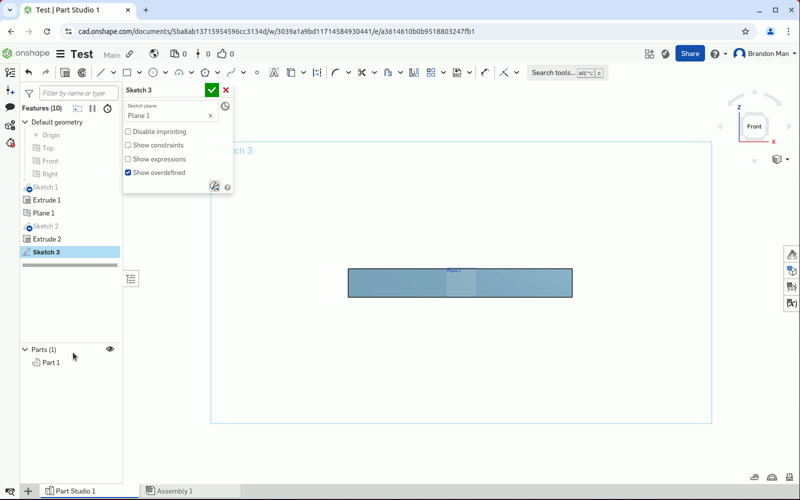
key(y)
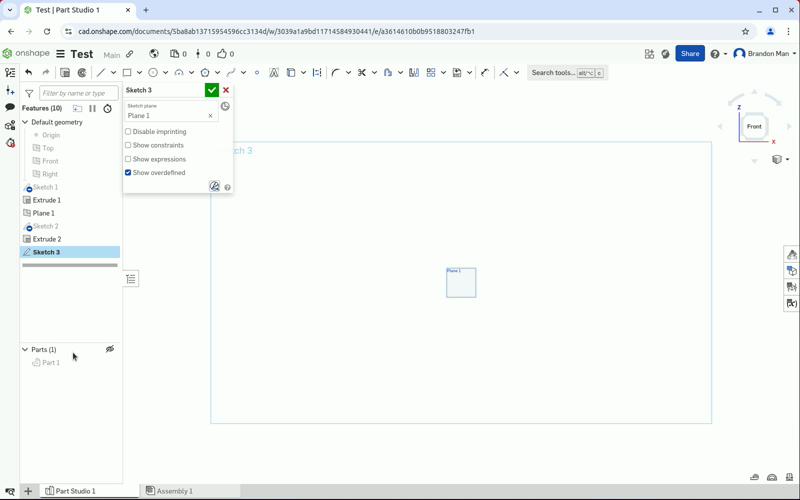
key(c)
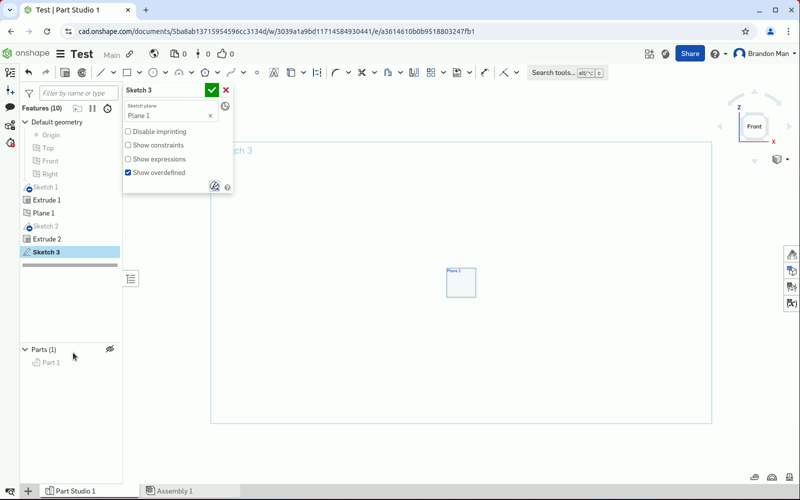
key_down(shift)
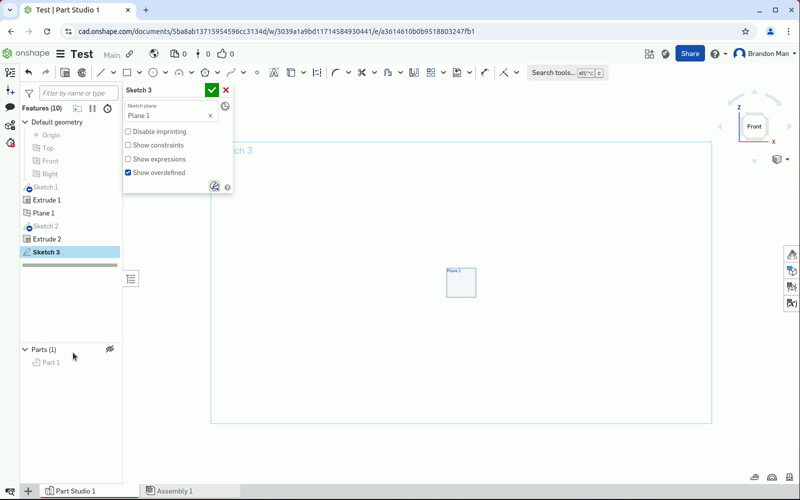
mouse_move(562, 282)
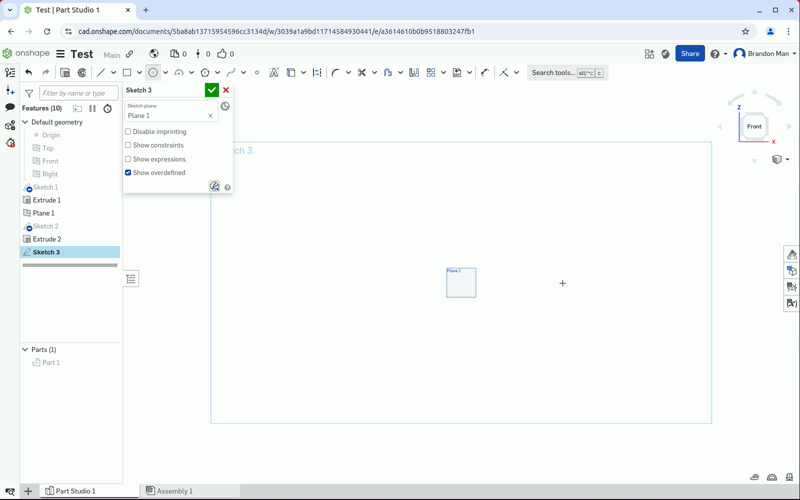
click(562, 282)
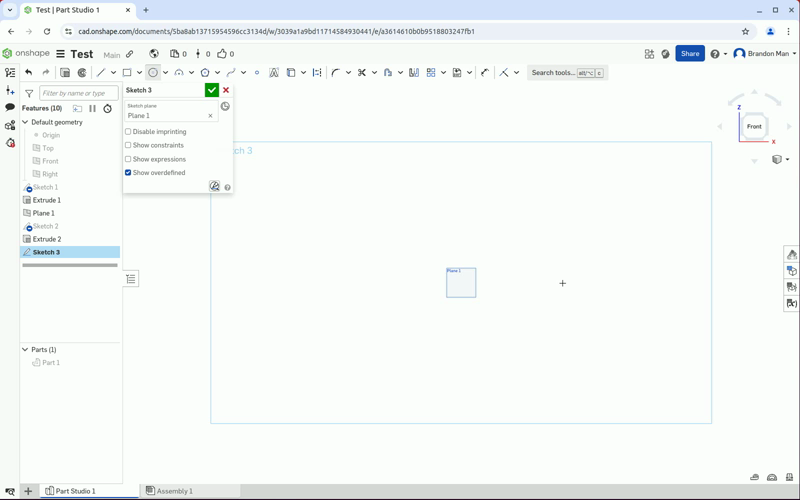
key_up(shift)
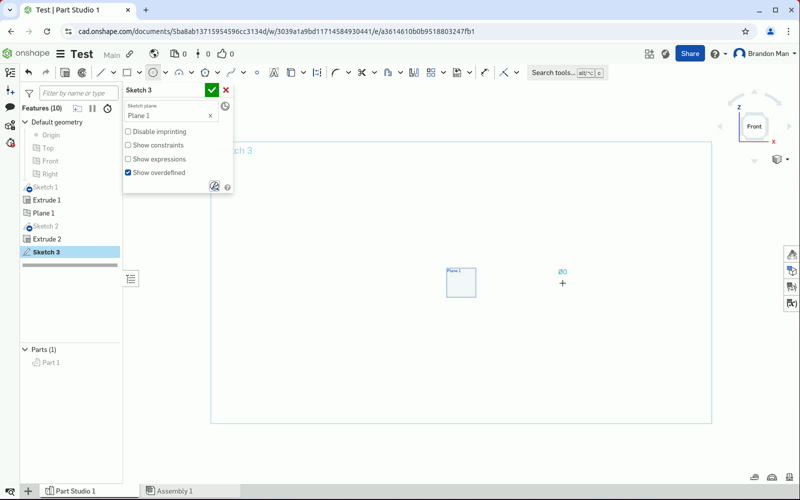
mouse_move(566, 282)
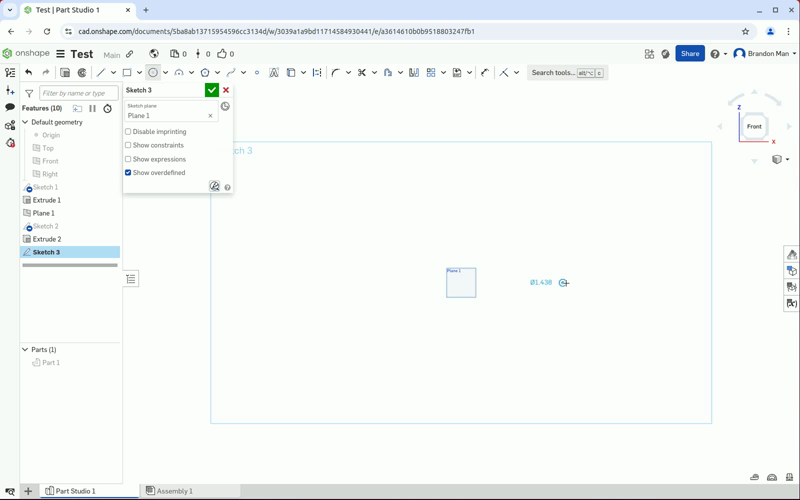
click(566, 282)
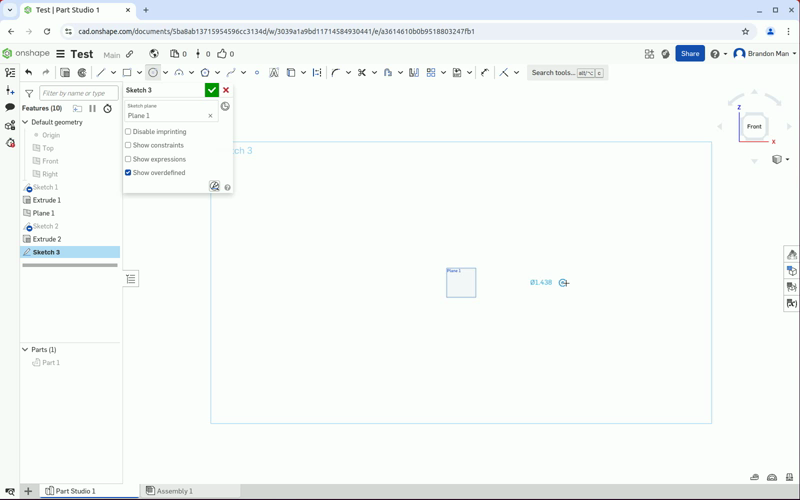
key(esc)
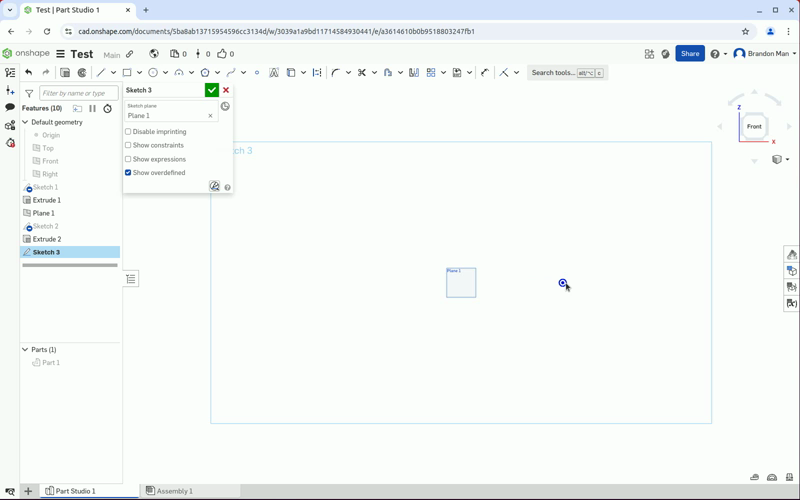
mouse_move(561, 285)
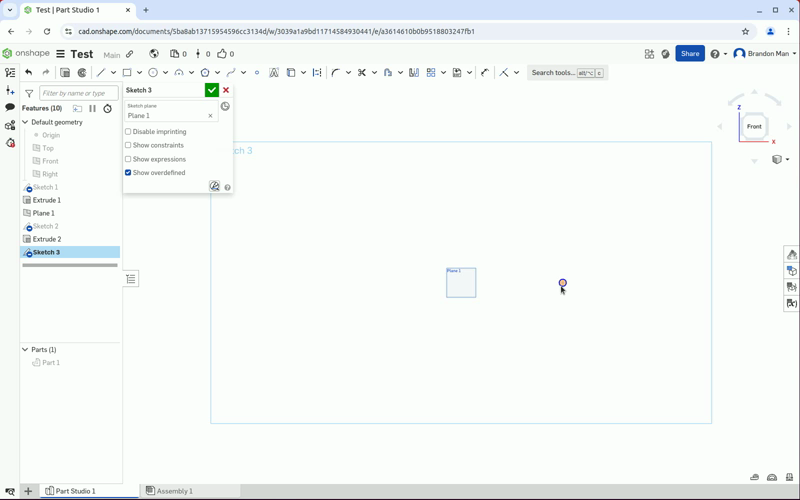
scroll(6)
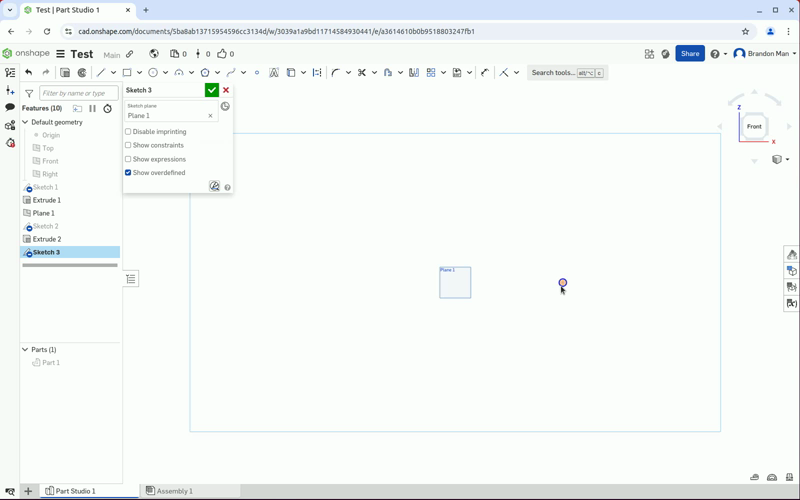
scroll(6)
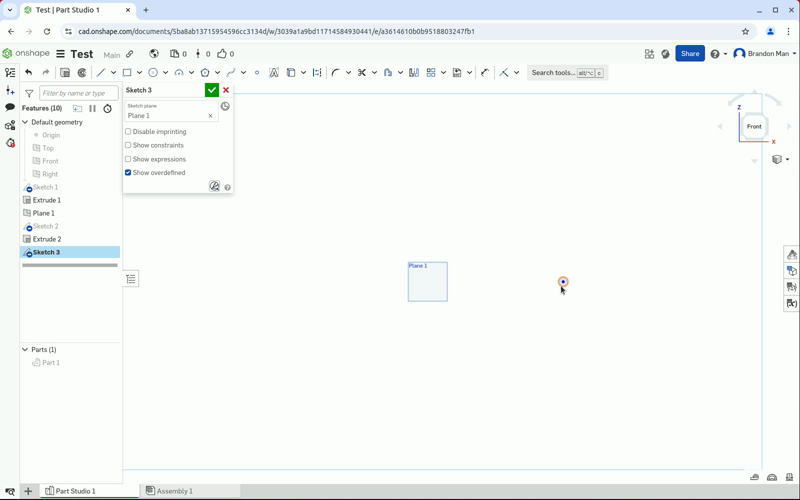
scroll(6)
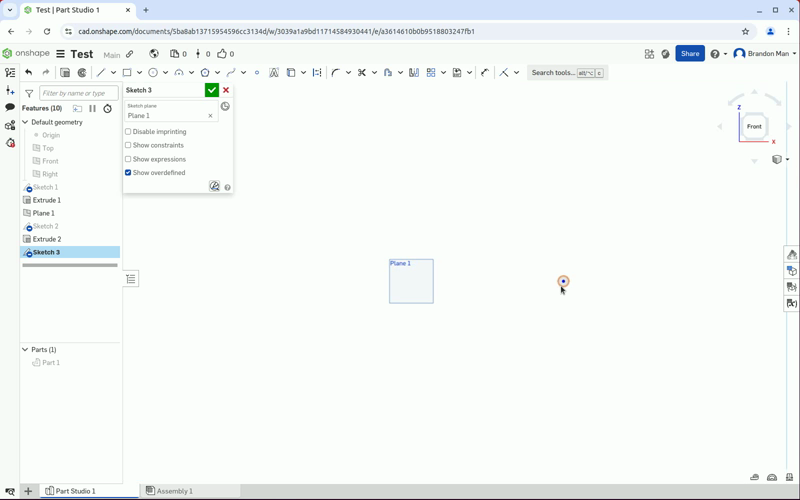
scroll(6)
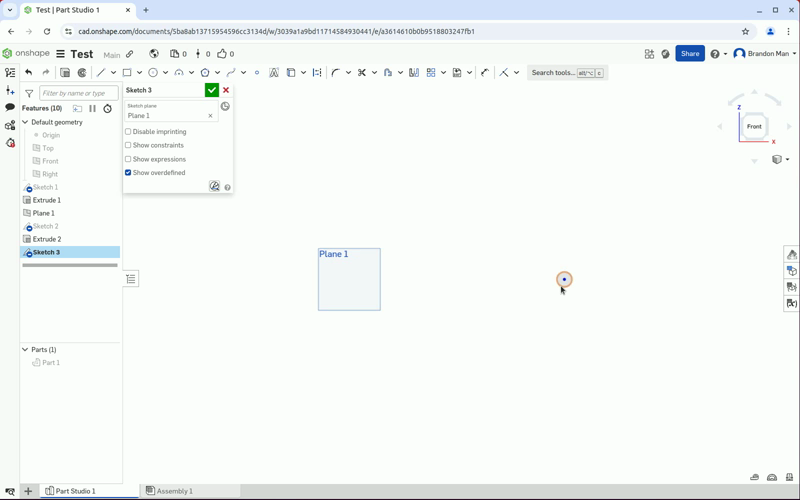
scroll(6)
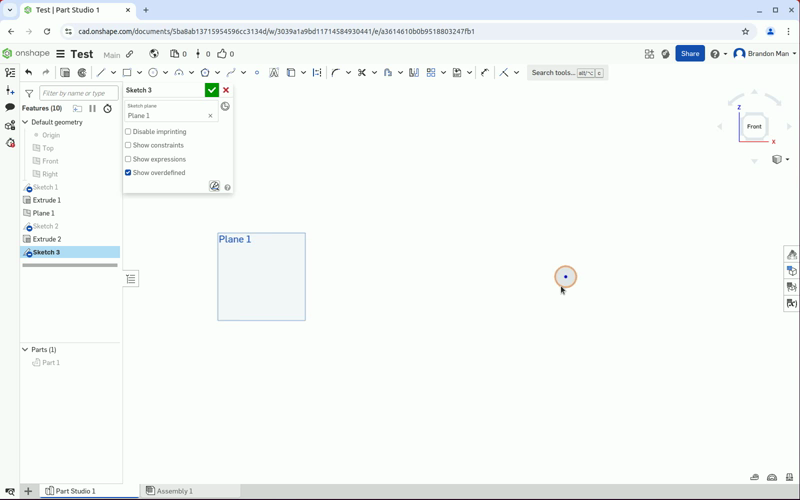
scroll(6)
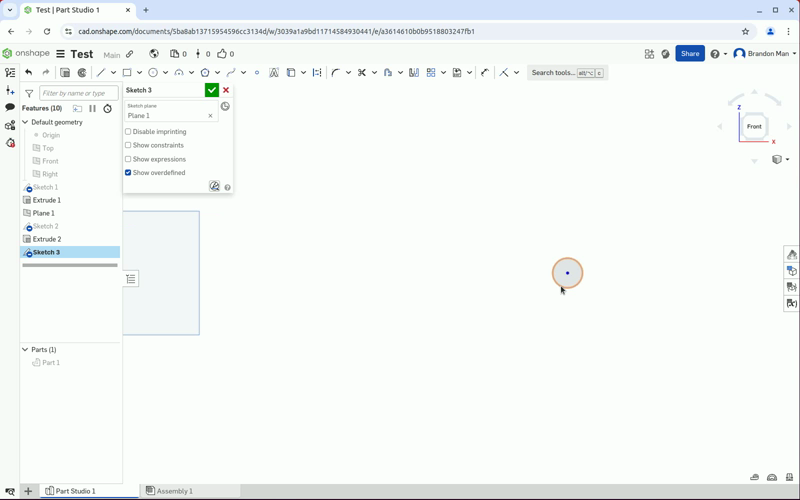
scroll(6)
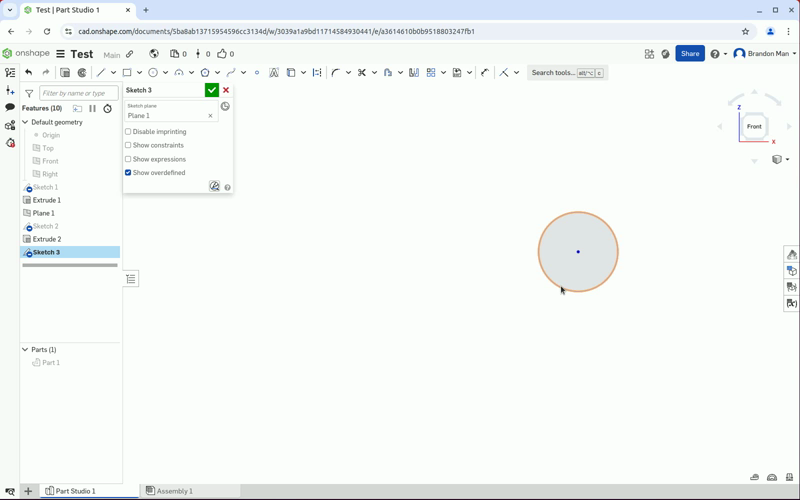
click(561, 285)
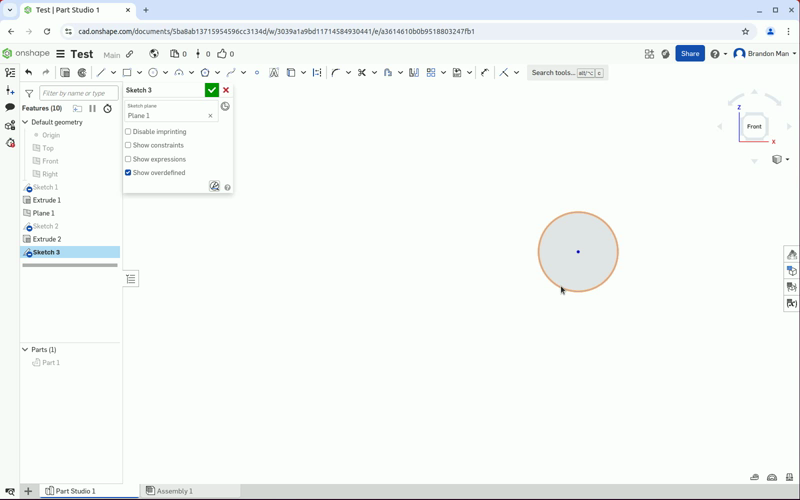
scroll(-6)
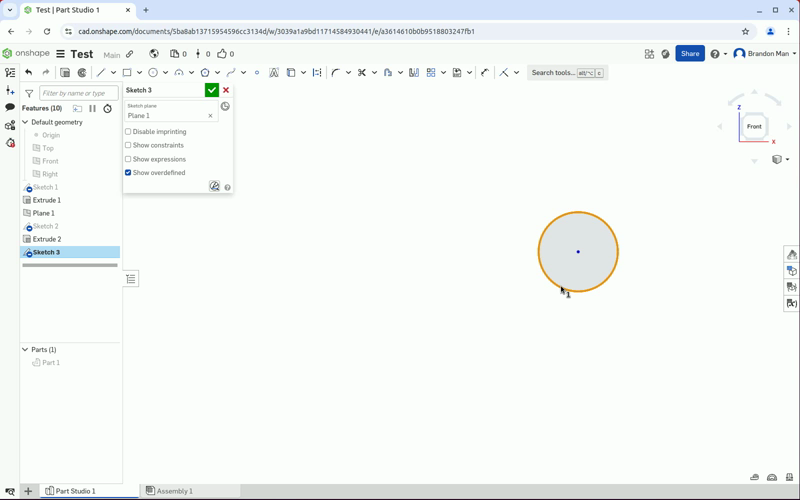
scroll(-6)
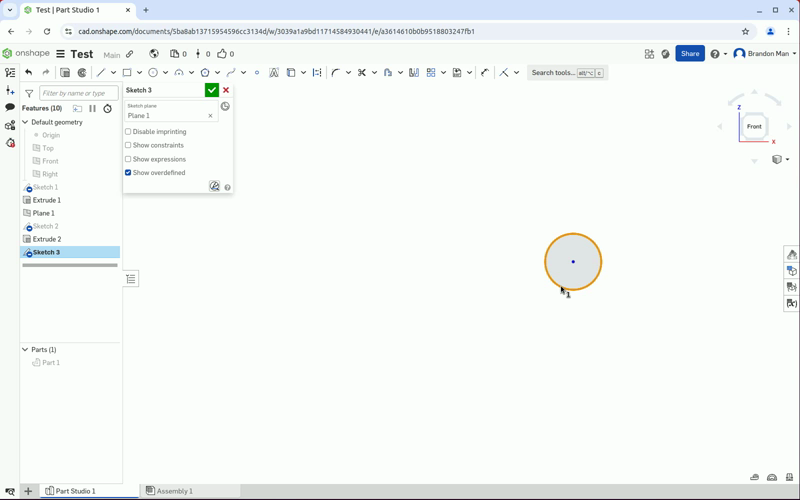
scroll(-6)
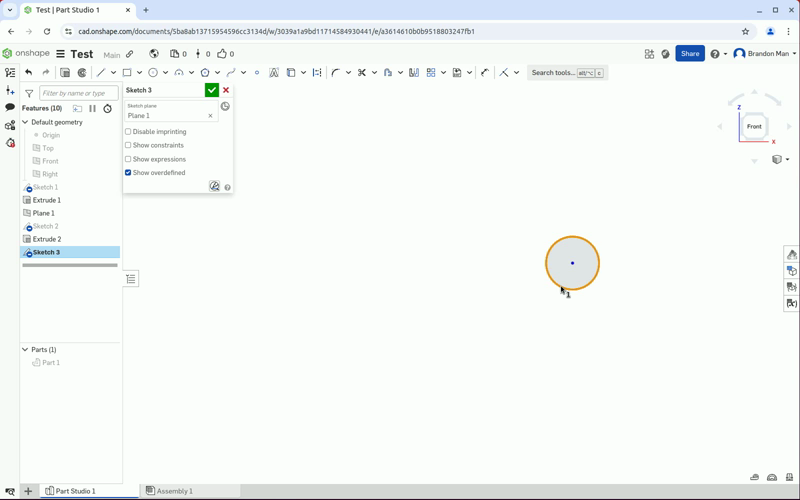
scroll(-6)
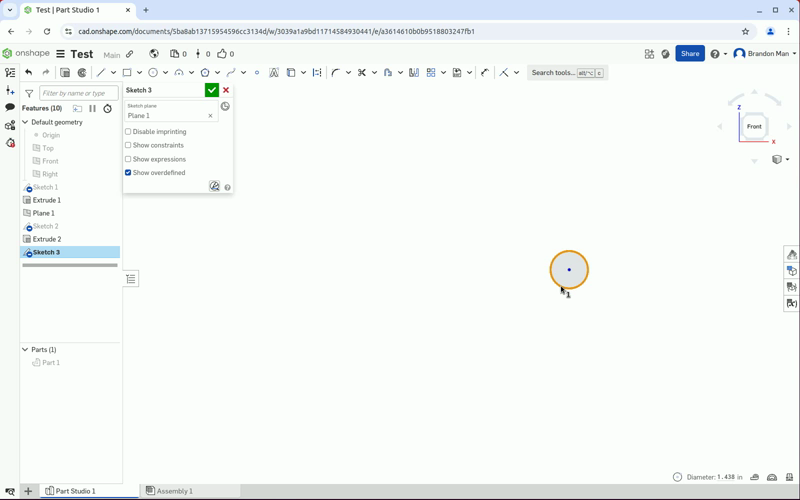
scroll(-6)
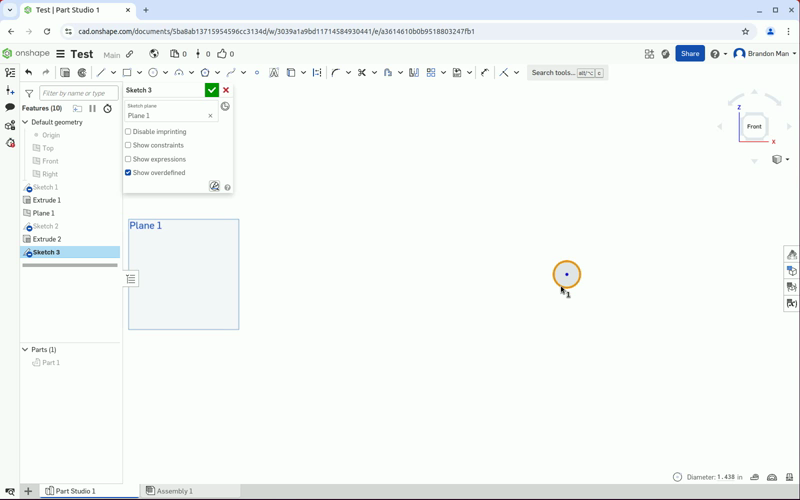
scroll(-6)
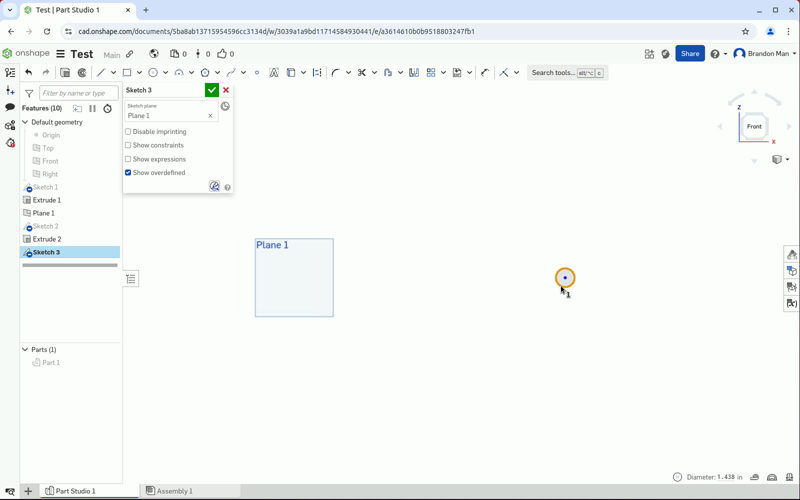
scroll(-6)
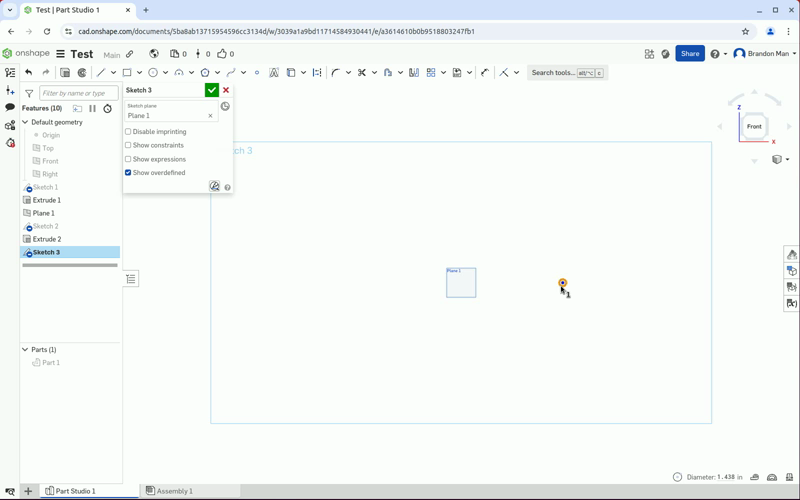
mouse_move(73, 352)
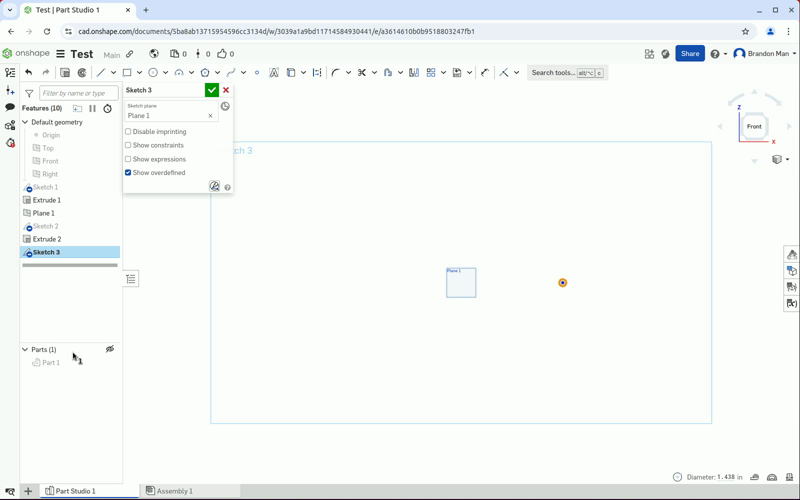
key(shift+y)
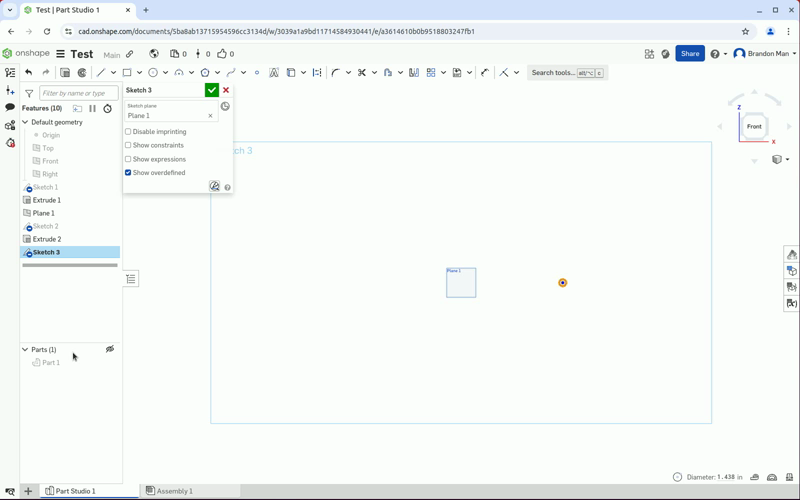
key(shift+e)
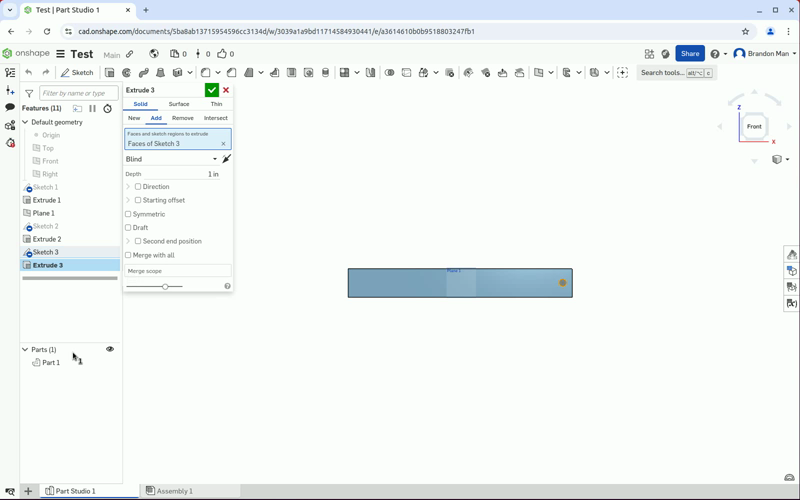
mouse_move(143, 106)
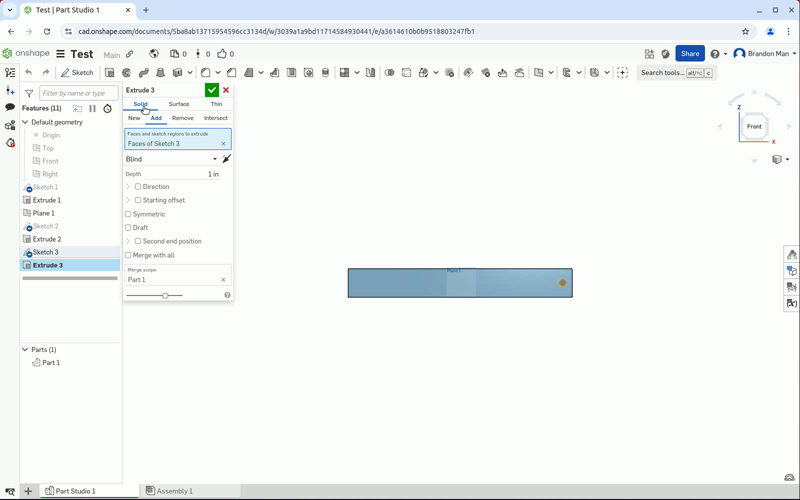
click(143, 106)
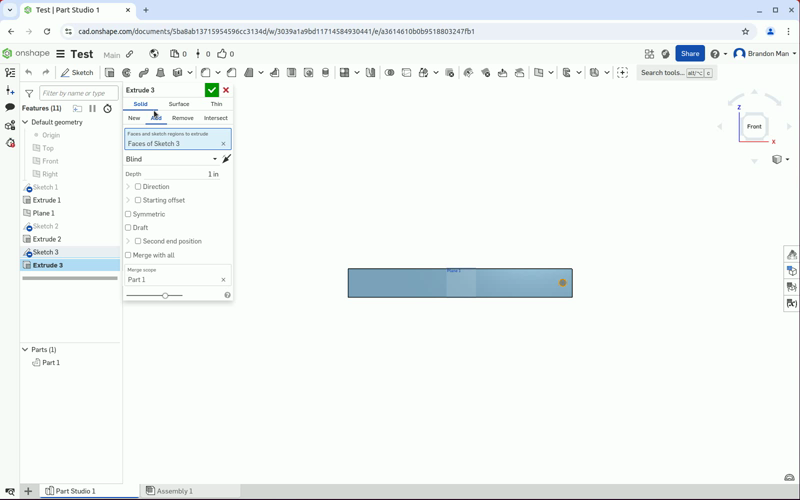
mouse_move(186, 120)
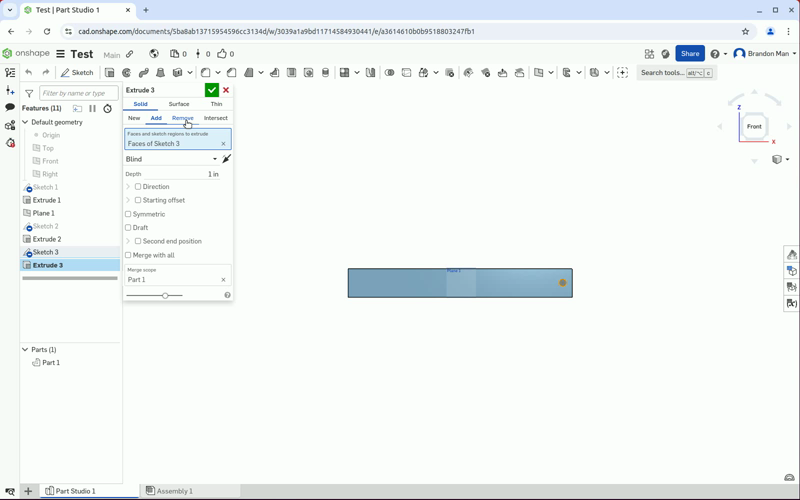
click(186, 120)
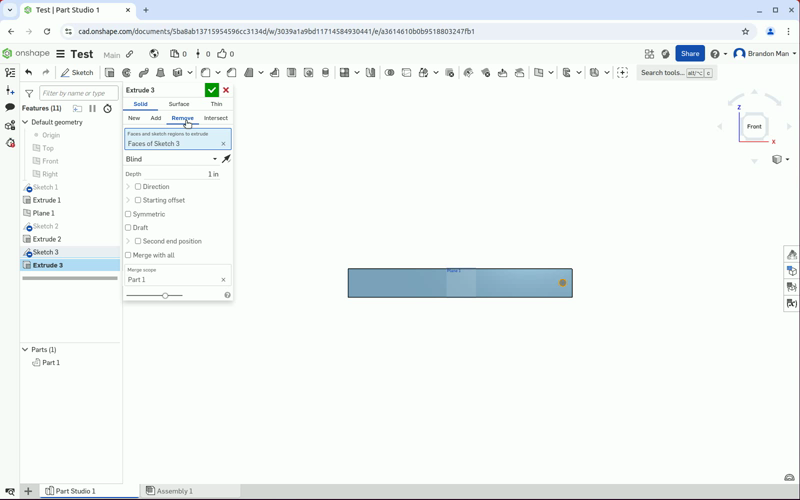
key(tab, 4)
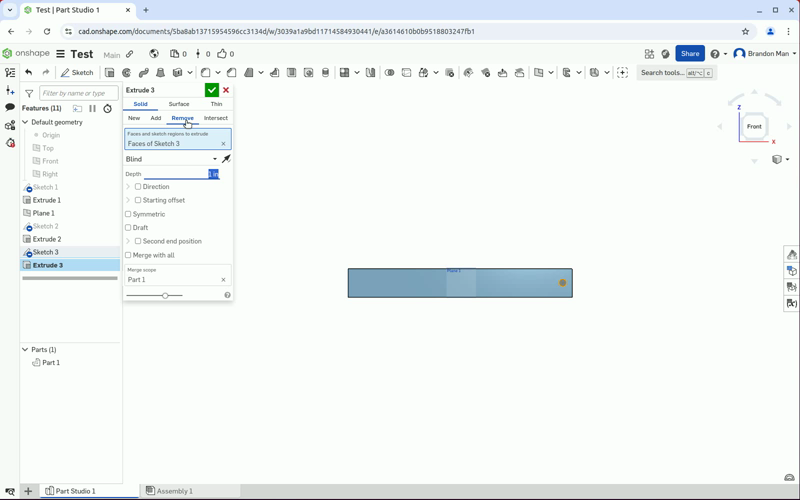
text(9.147)
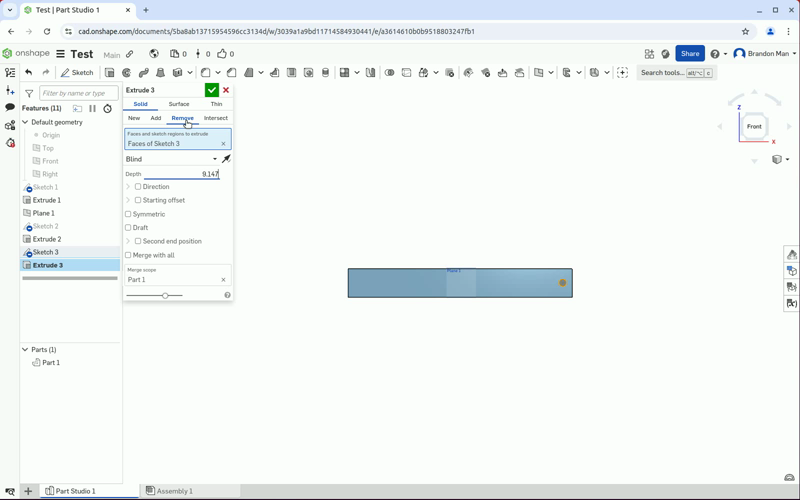
key(tab, 6)
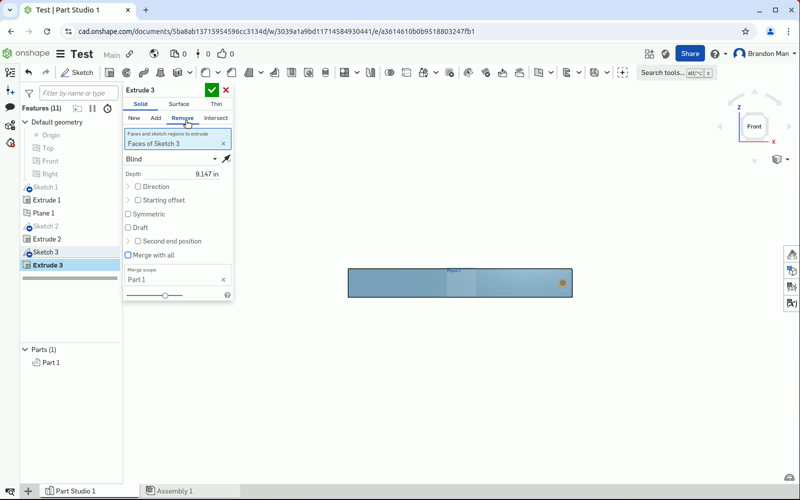
key(space)
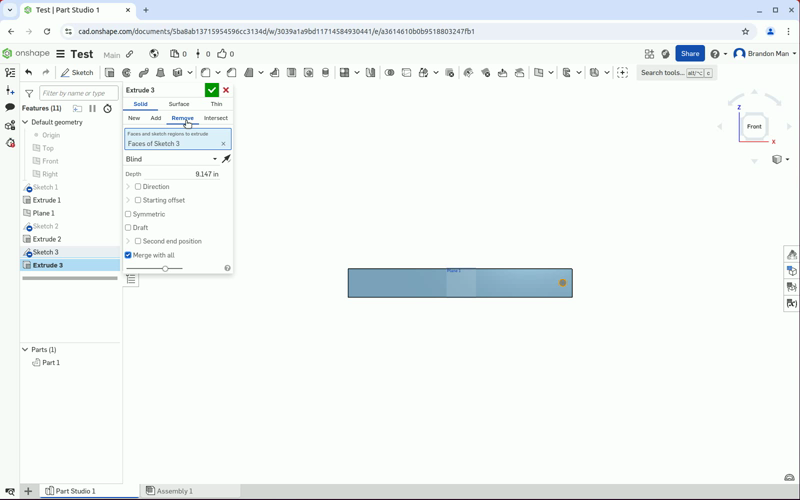
key(enter)
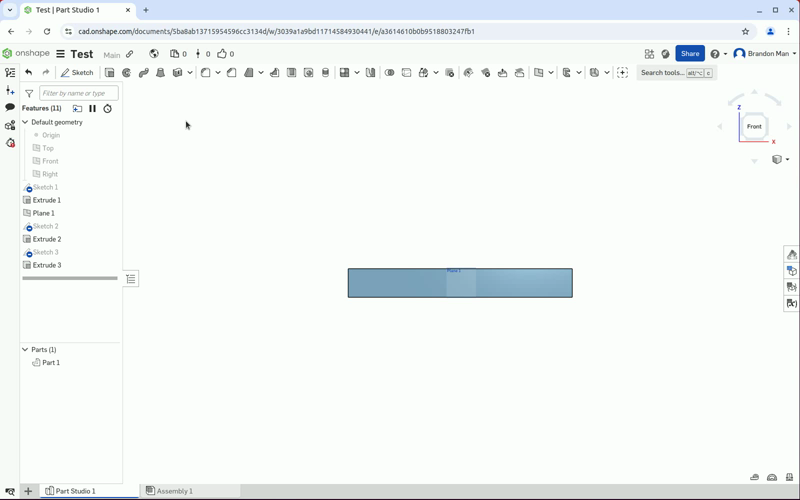
key(shift+h)
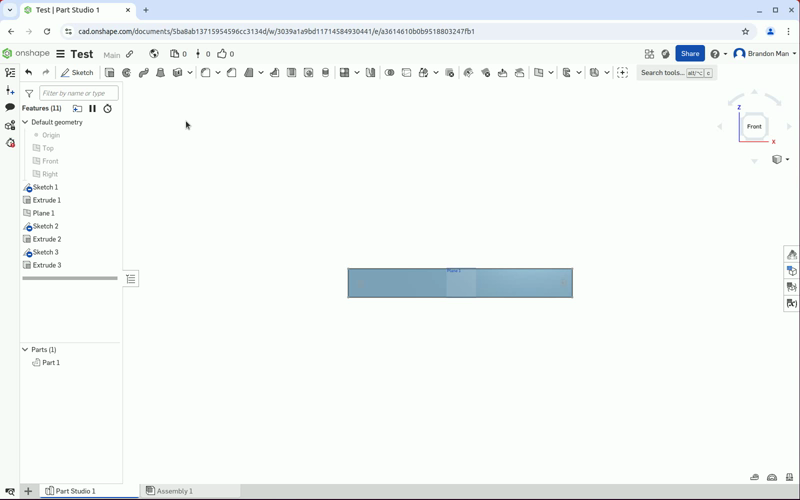
key(shift+h)
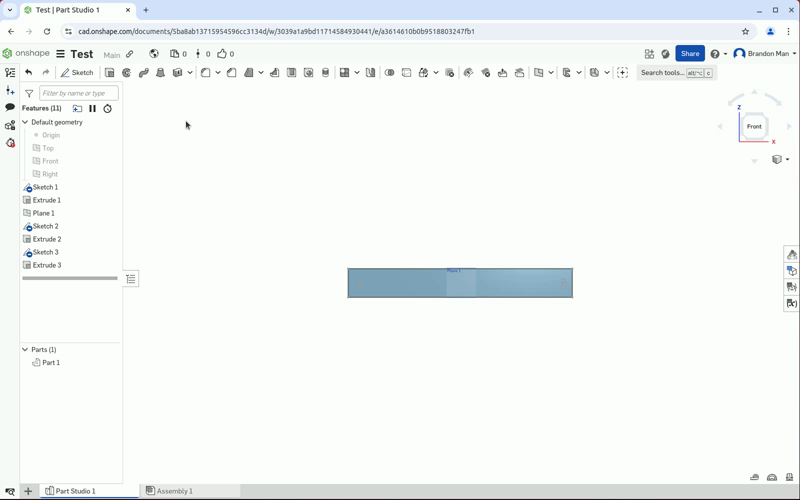
key(shift+7)
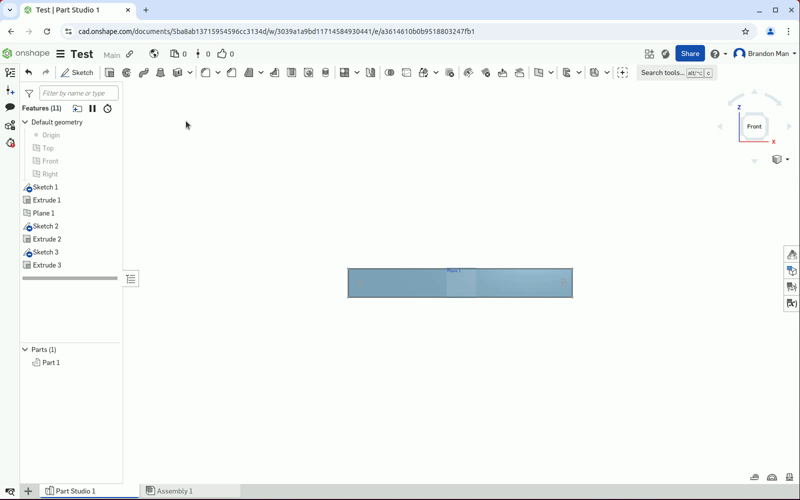
key(left, 2)
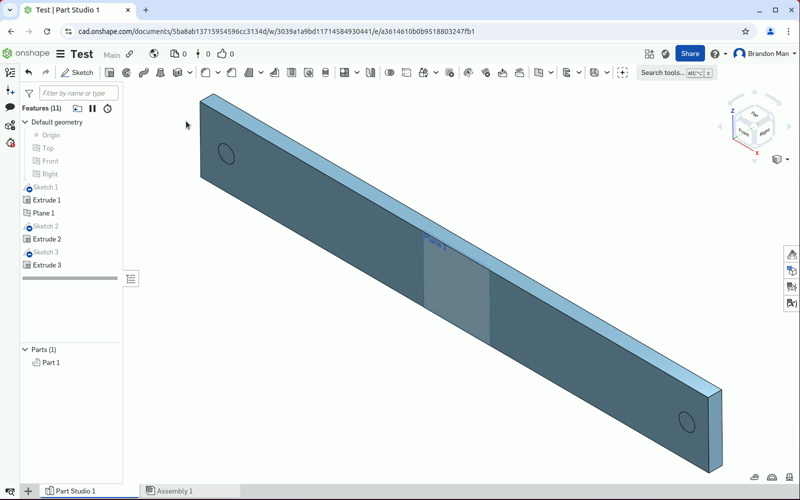
key(down, 2)
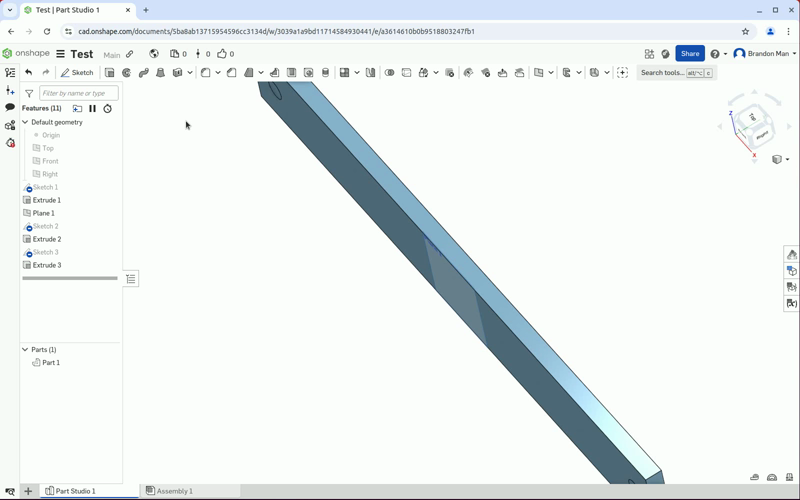
key(up, 2)
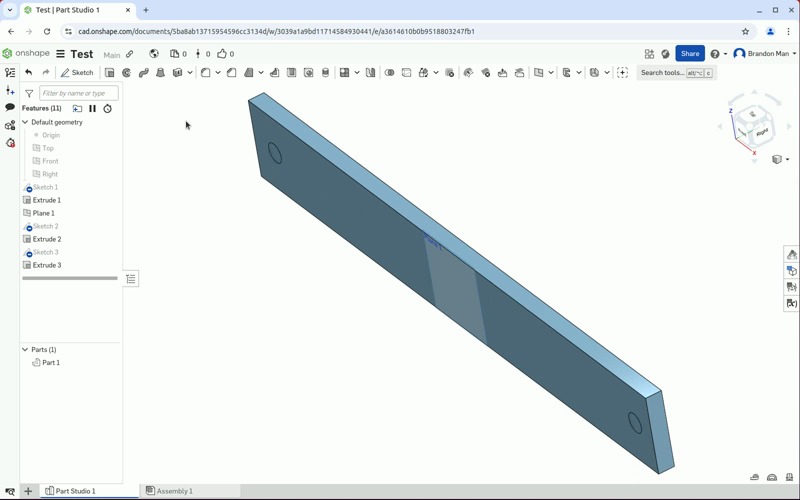
key(right, 2)
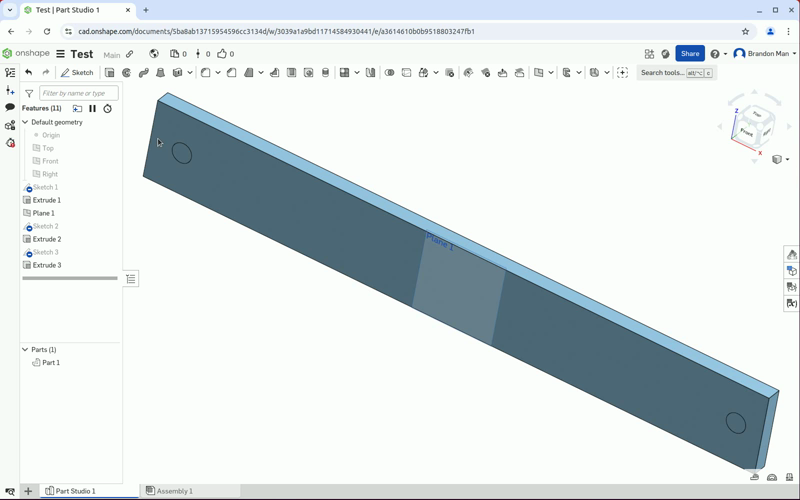
mouse_move(73, 189)
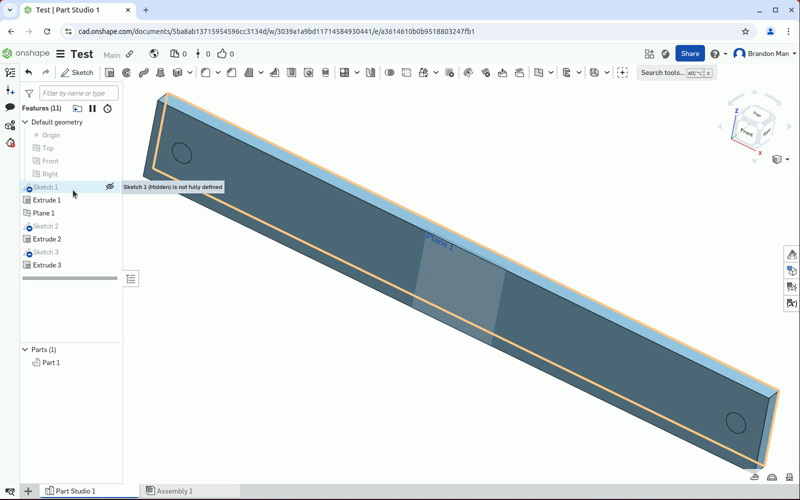
click(73, 189)